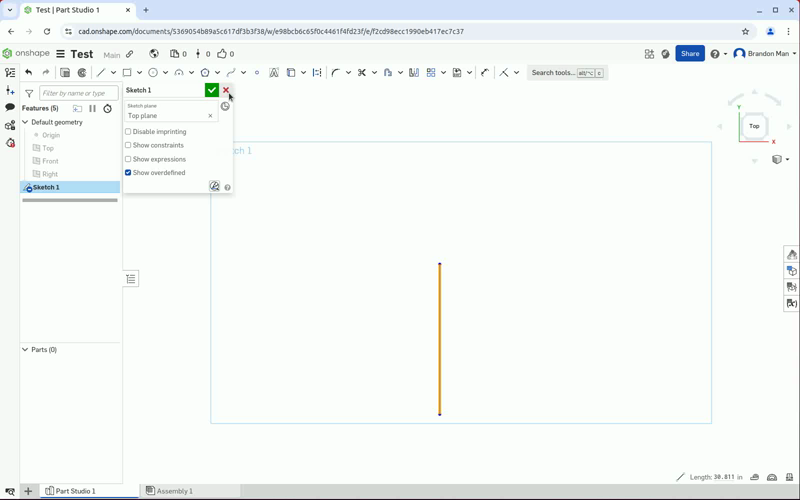
key(shift+h)
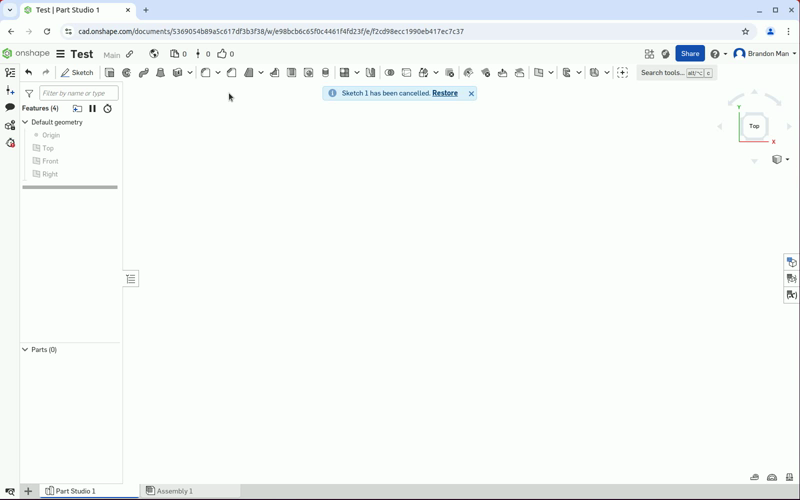
mouse_move(73, 352)
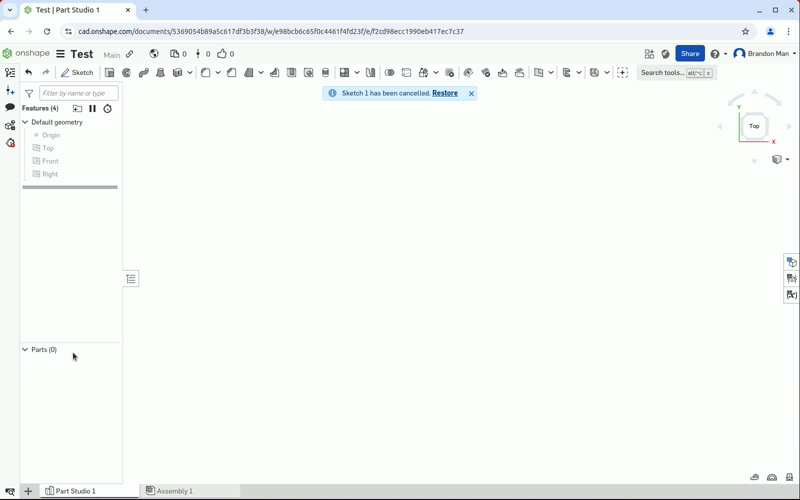
key(y)
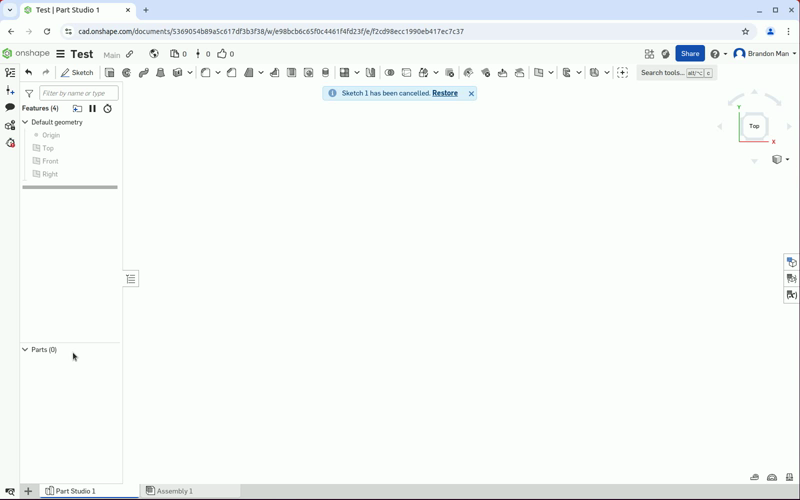
key(shift+p)
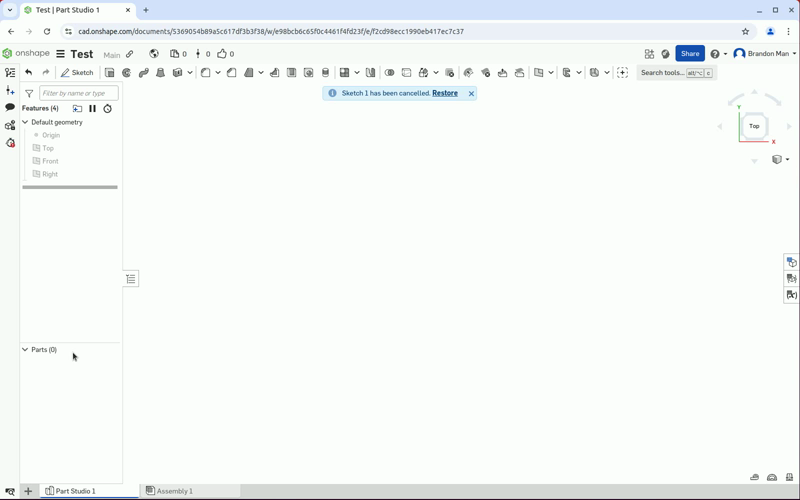
key(space)
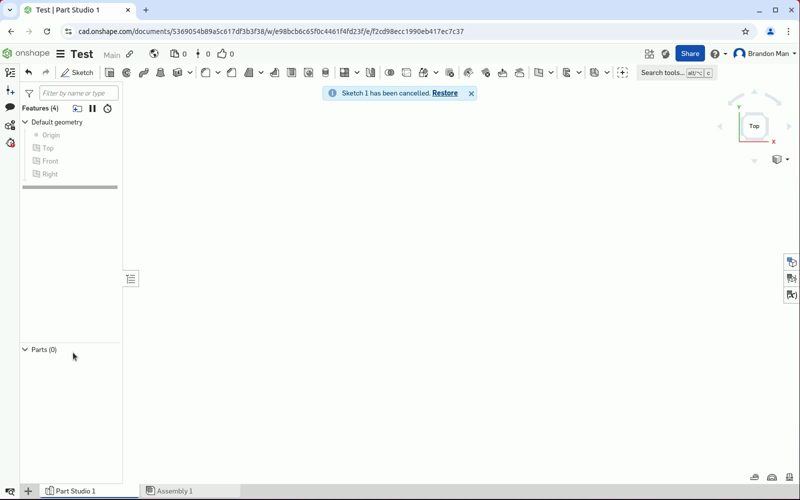
key_down(shift)
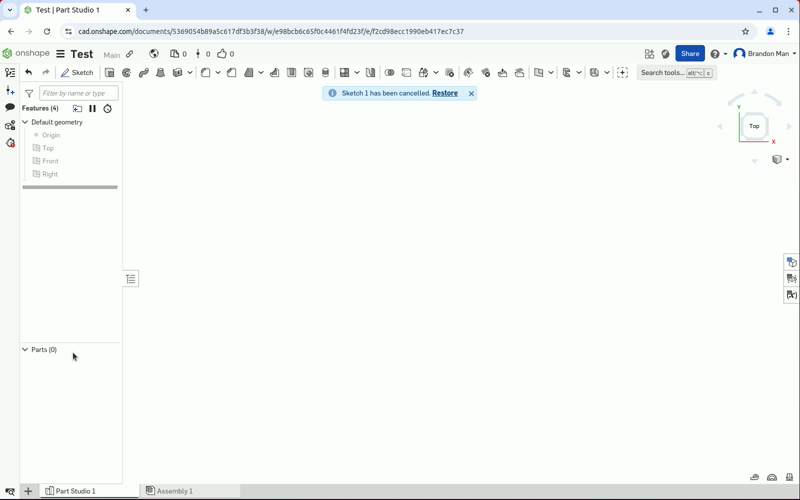
key(up)
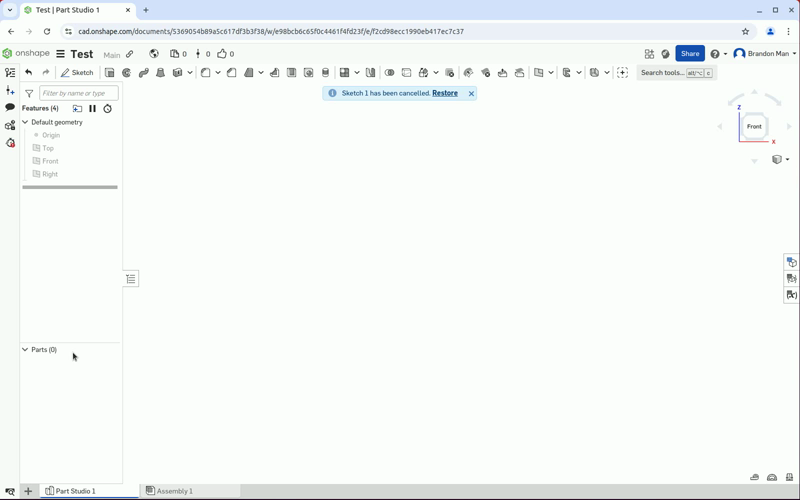
key_up(shift)
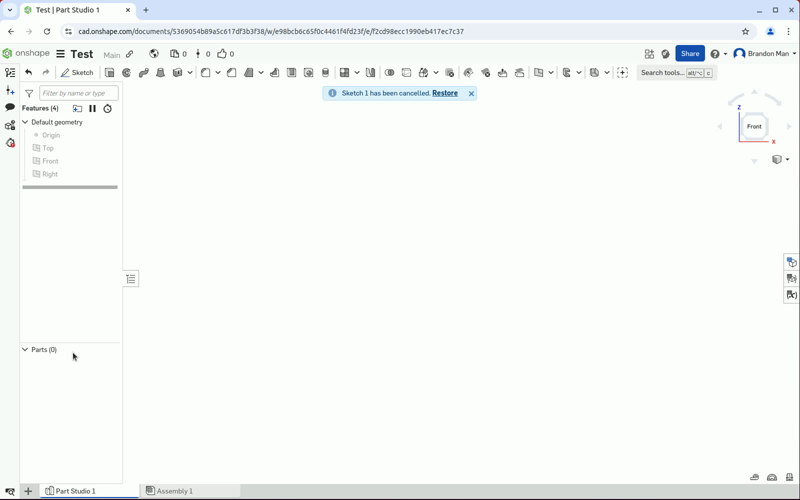
mouse_move(73, 352)
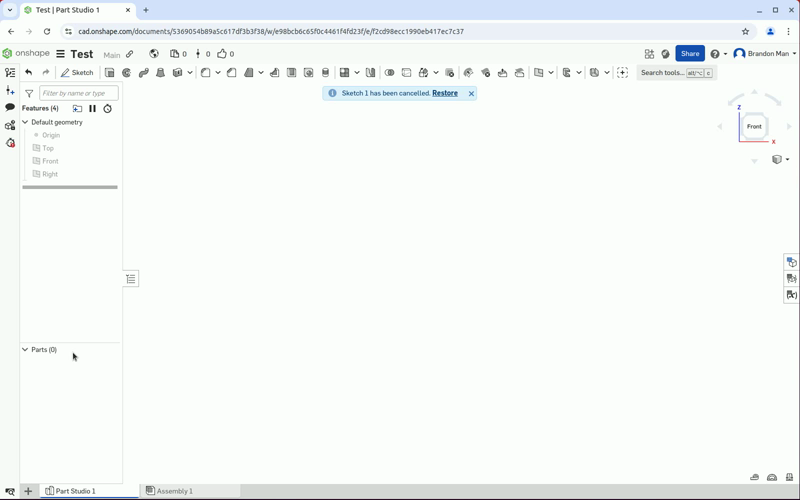
key(shift+y)
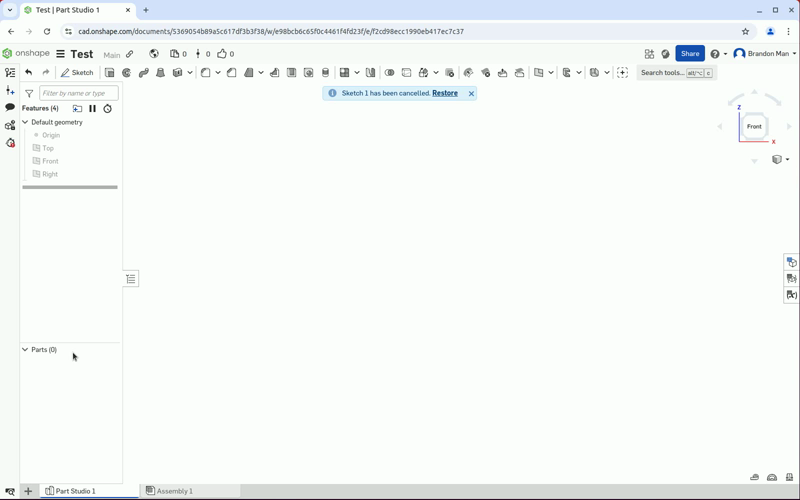
key(shift+s)
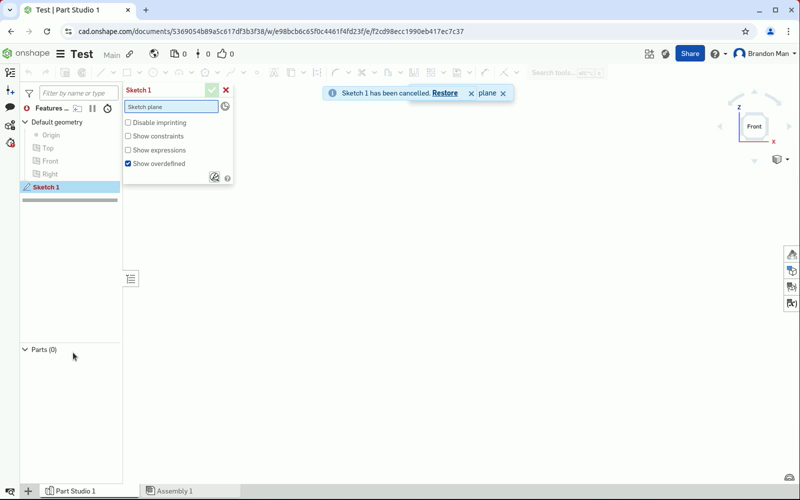
mouse_move(73, 163)
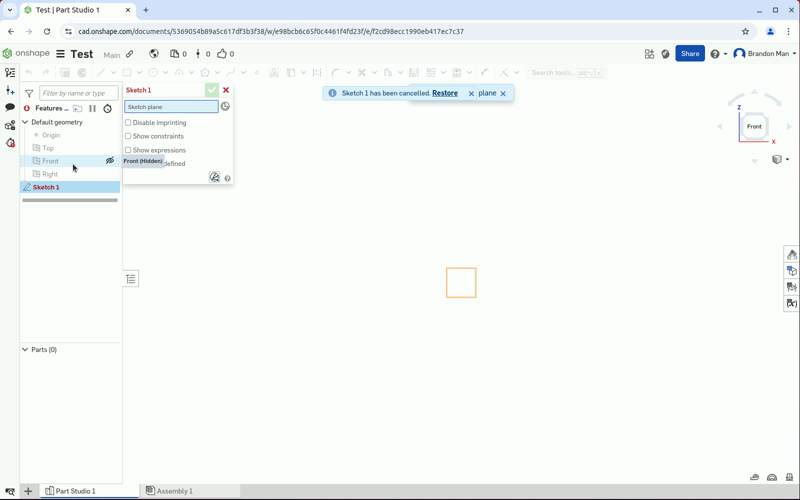
click(73, 163)
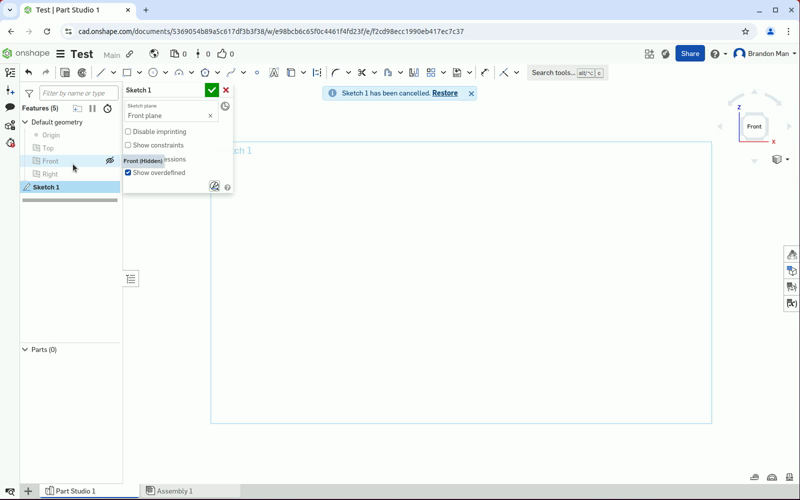
mouse_move(73, 352)
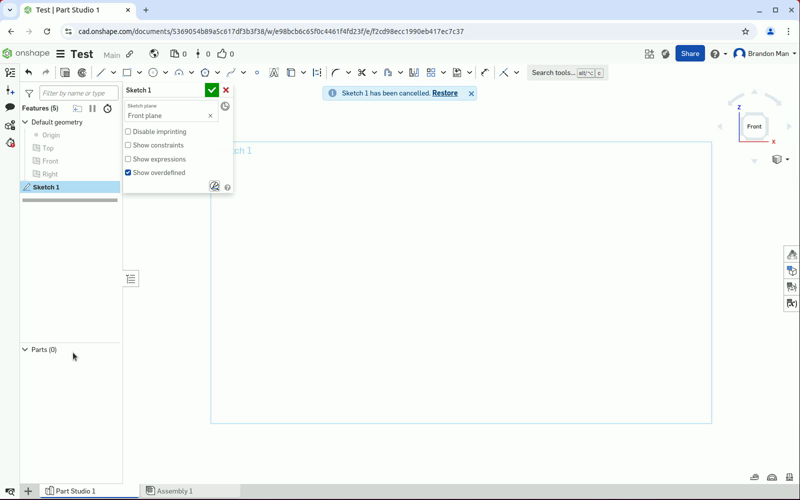
key(y)
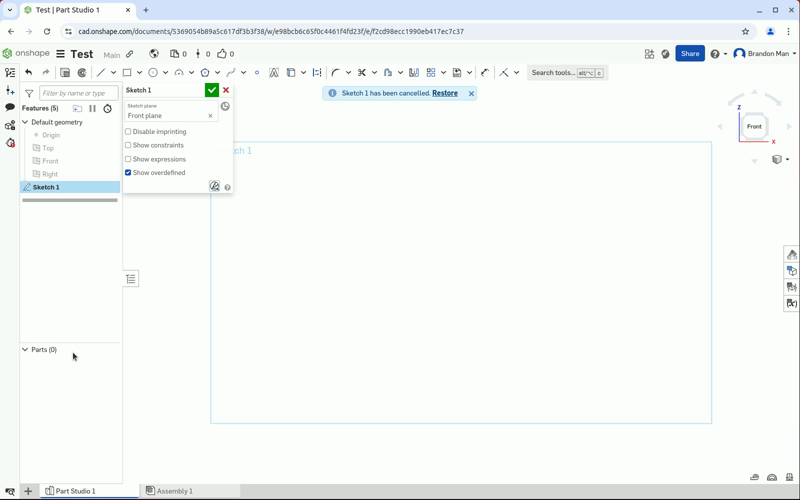
key(l)
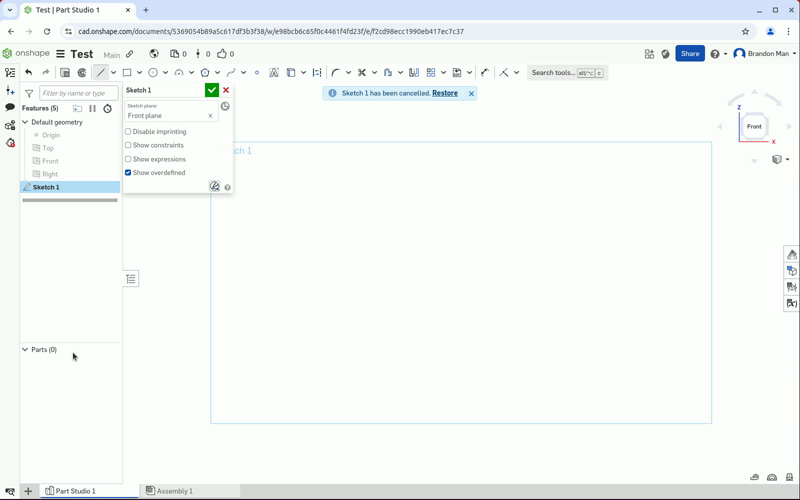
key_down(shift)
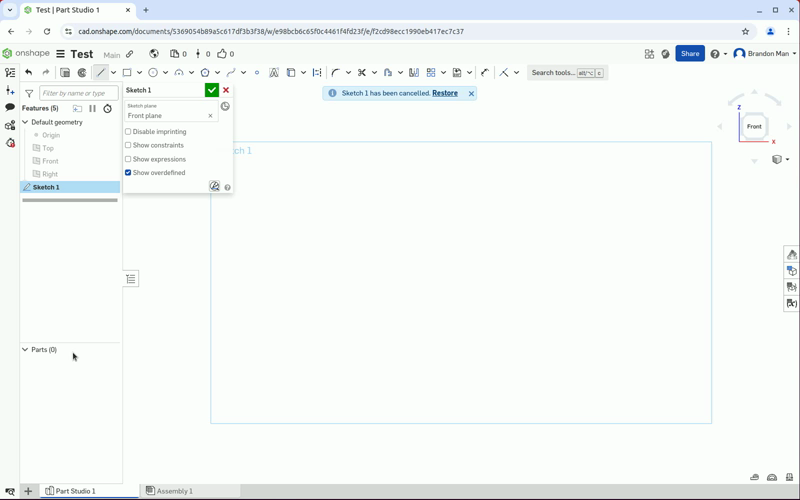
mouse_move(405, 395)
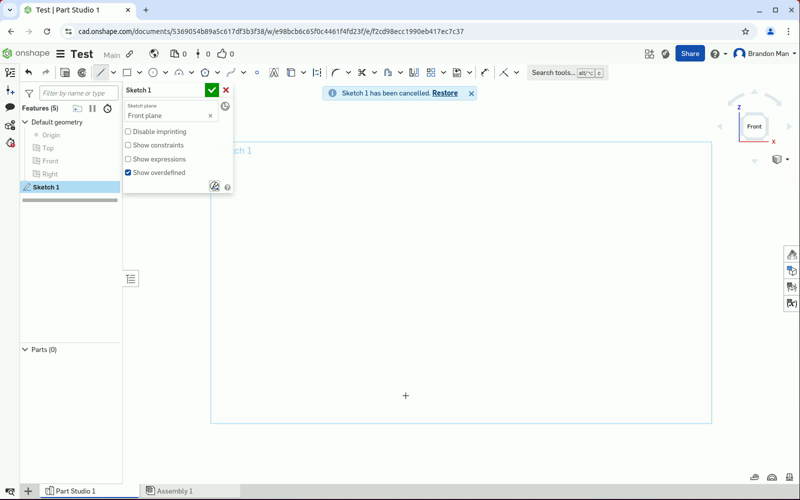
click(405, 395)
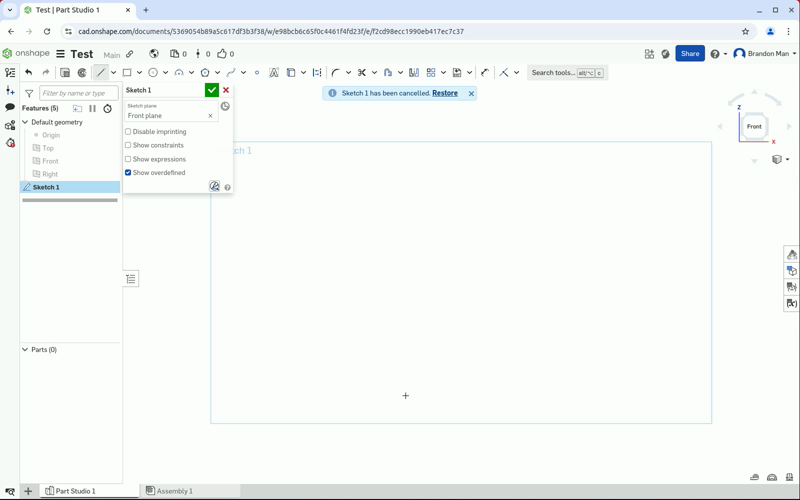
key_up(shift)
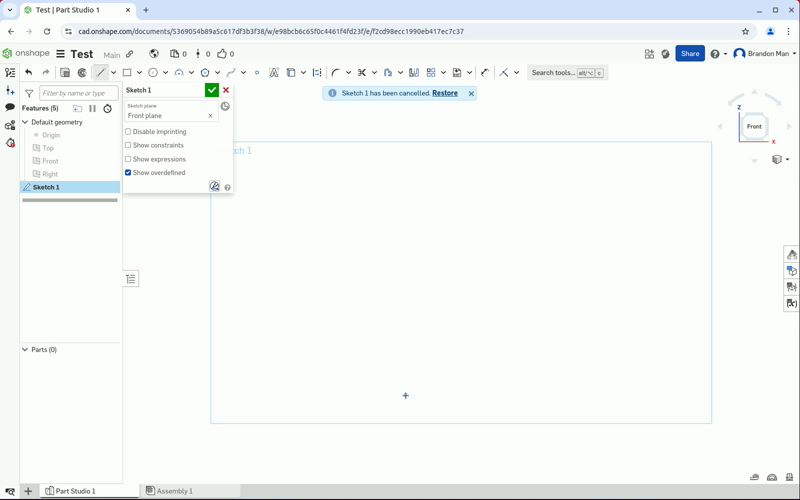
key_down(shift)
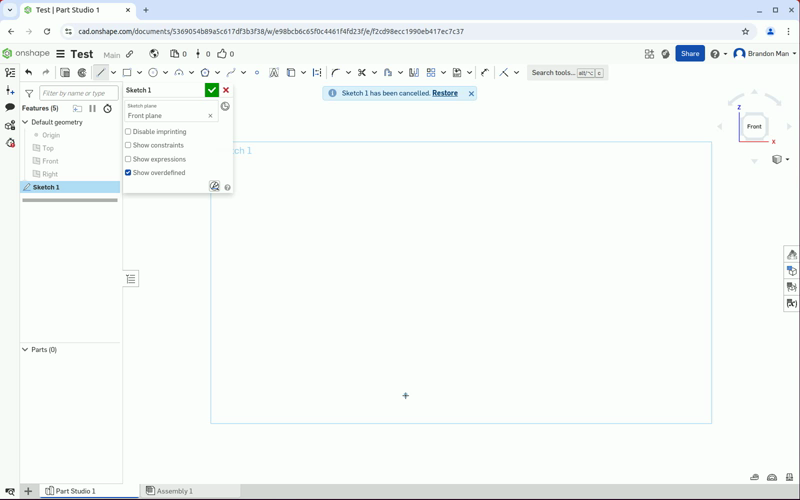
mouse_move(516, 395)
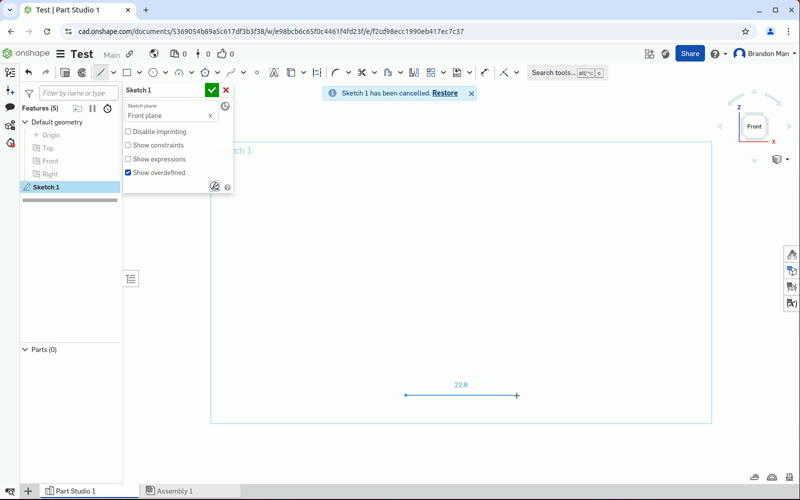
click(516, 395)
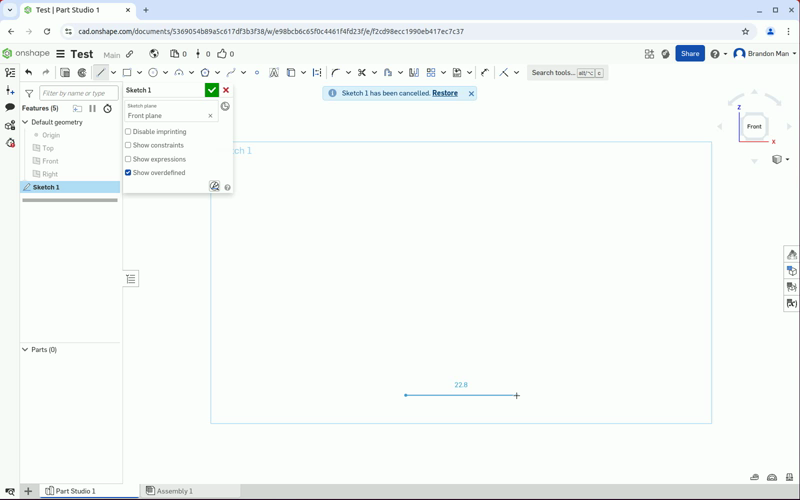
key_up(shift)
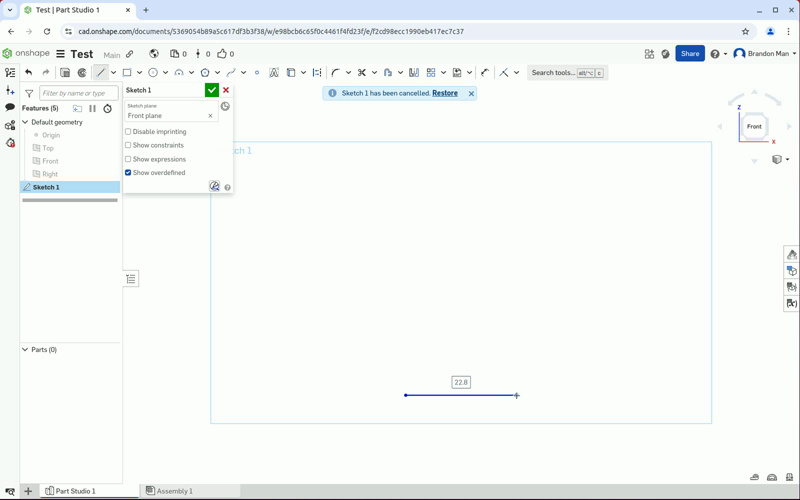
key_down(shift)
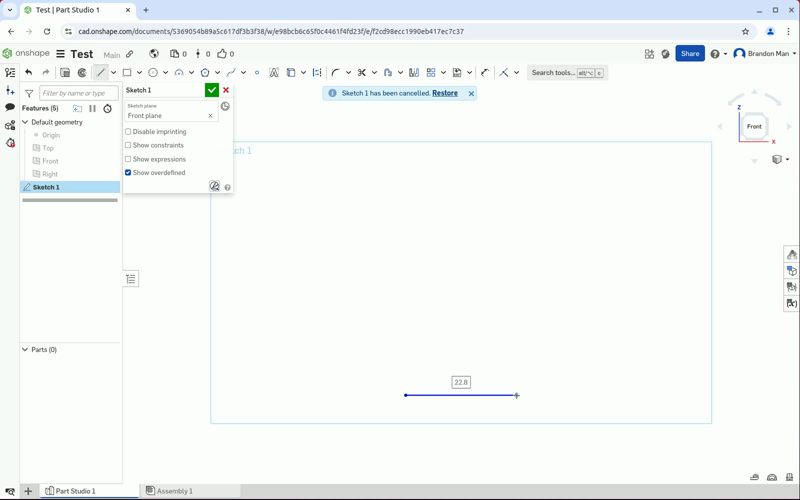
mouse_move(516, 171)
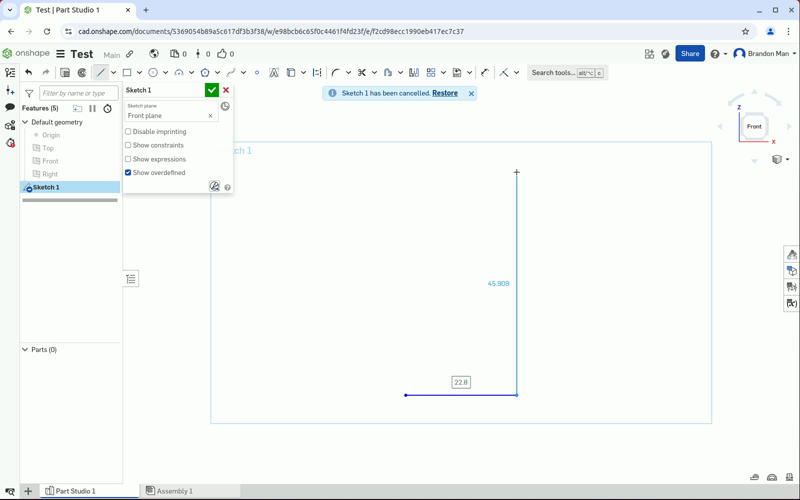
click(516, 171)
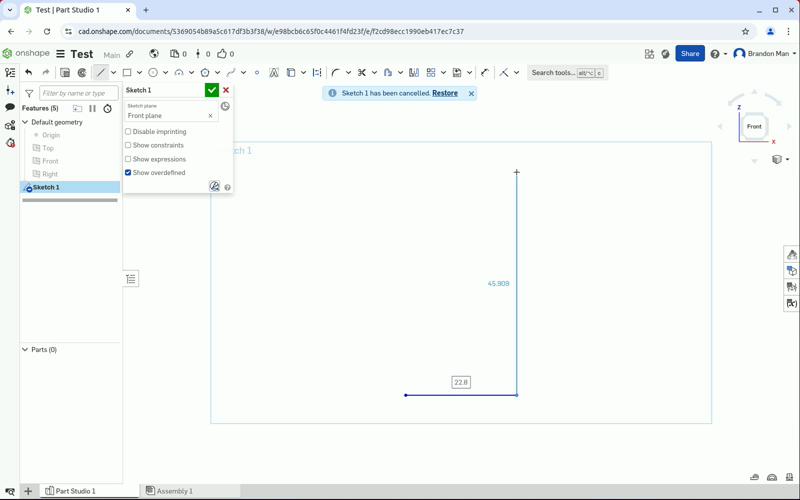
key_up(shift)
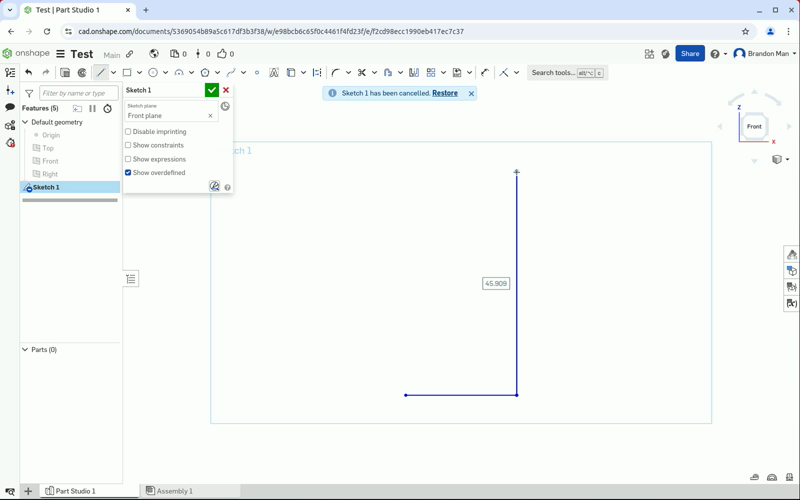
key_down(shift)
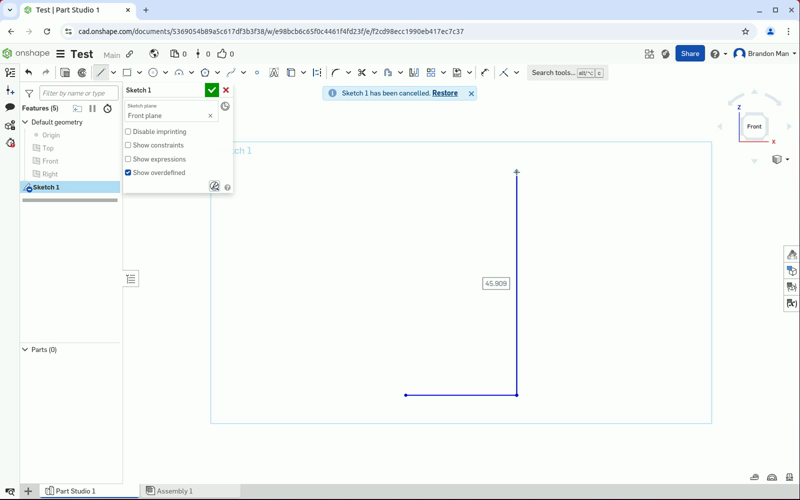
mouse_move(405, 171)
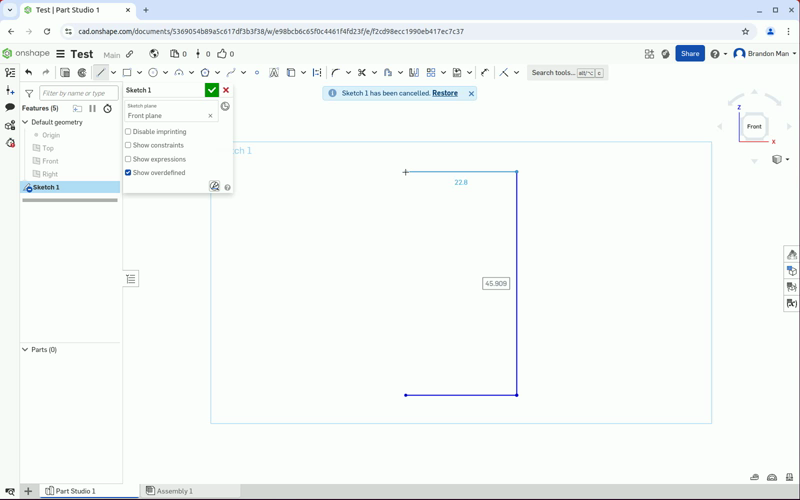
click(405, 171)
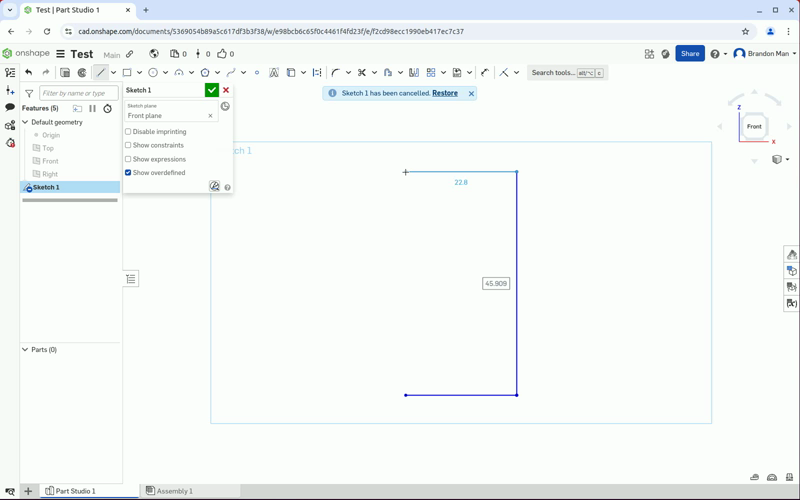
key_up(shift)
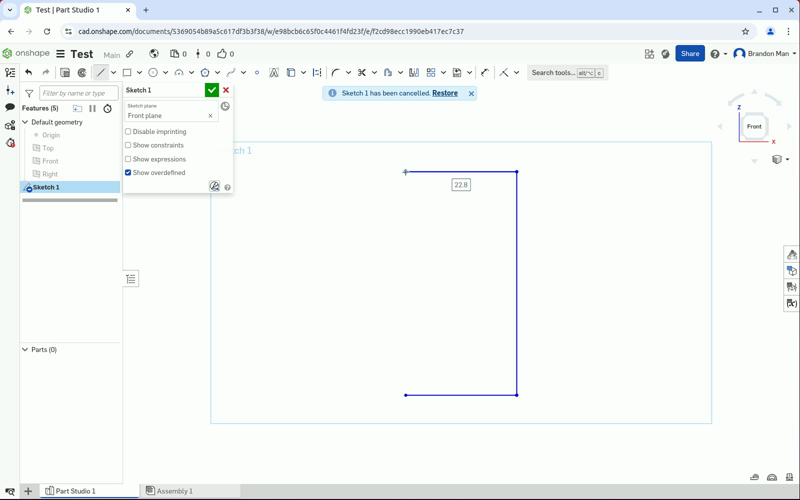
key_down(shift)
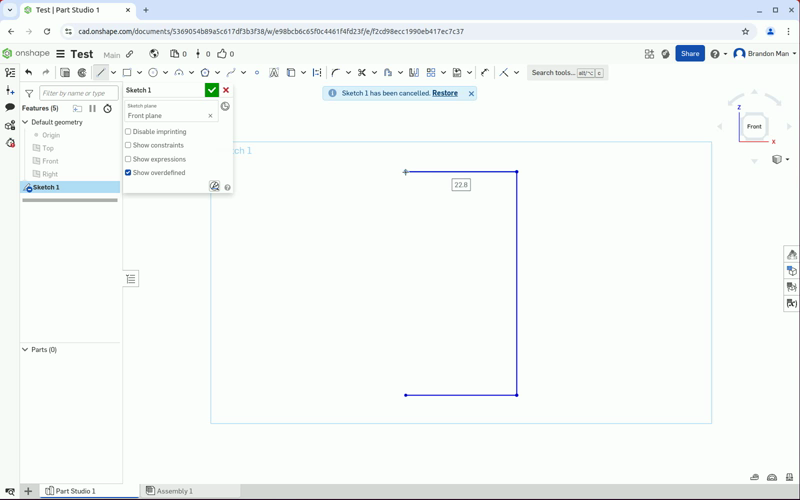
mouse_move(405, 395)
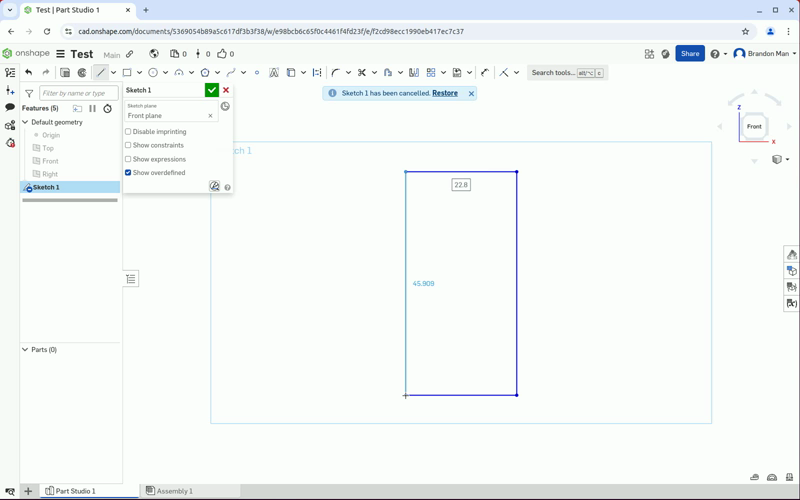
key_up(shift)
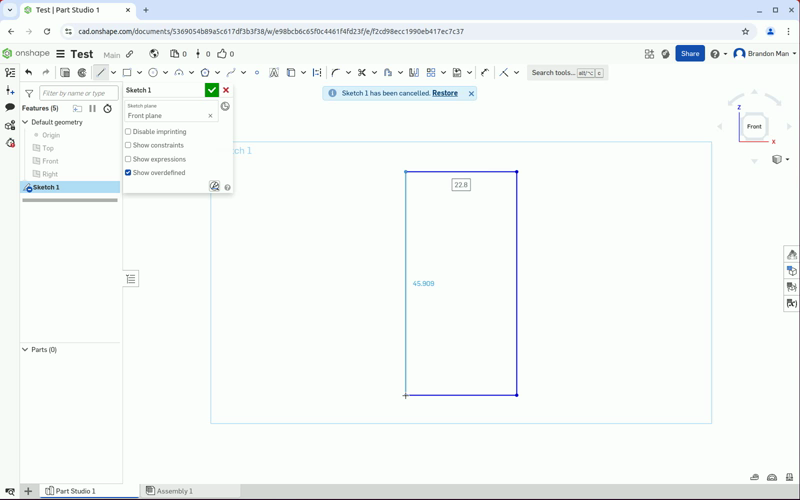
click(405, 395)
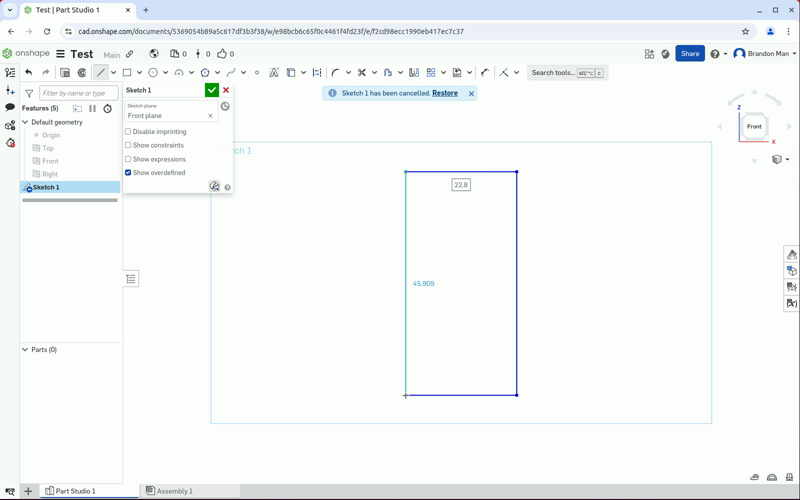
key(esc)
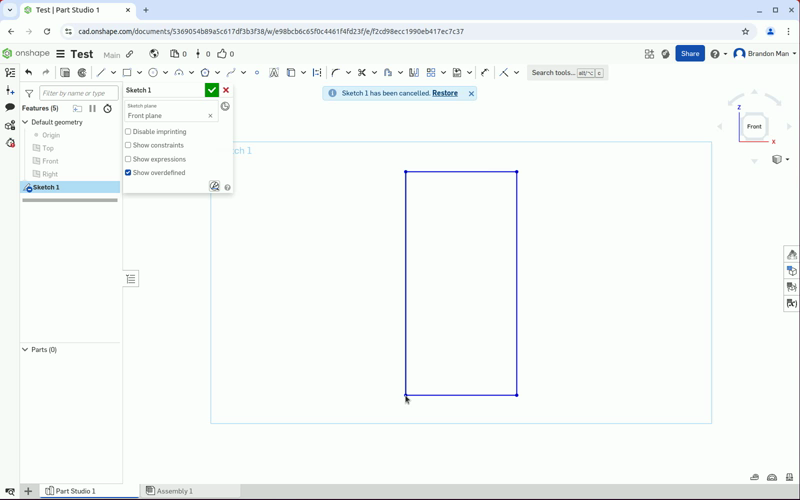
key(l)
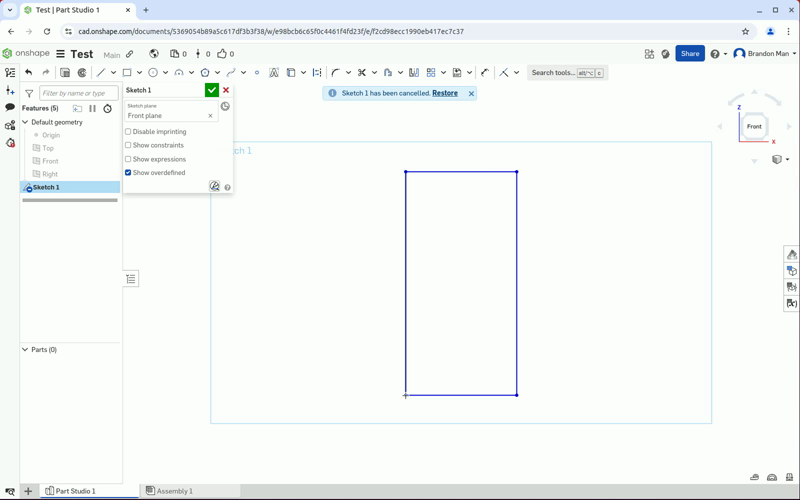
key_down(shift)
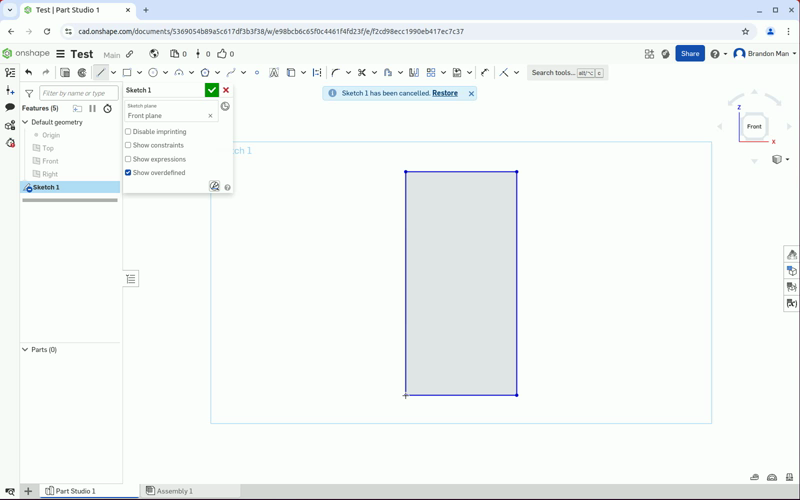
mouse_move(412, 388)
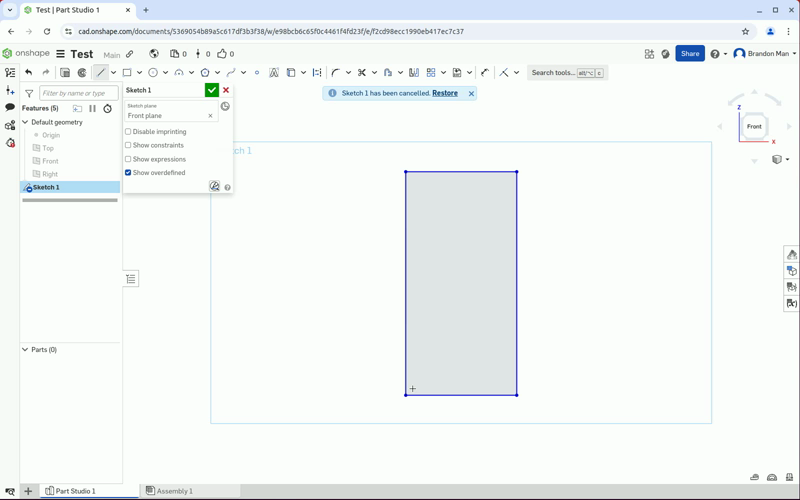
click(412, 388)
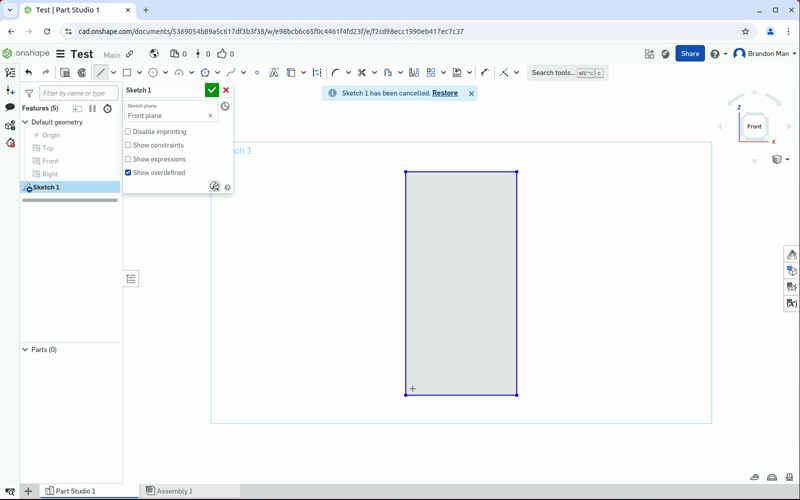
key_up(shift)
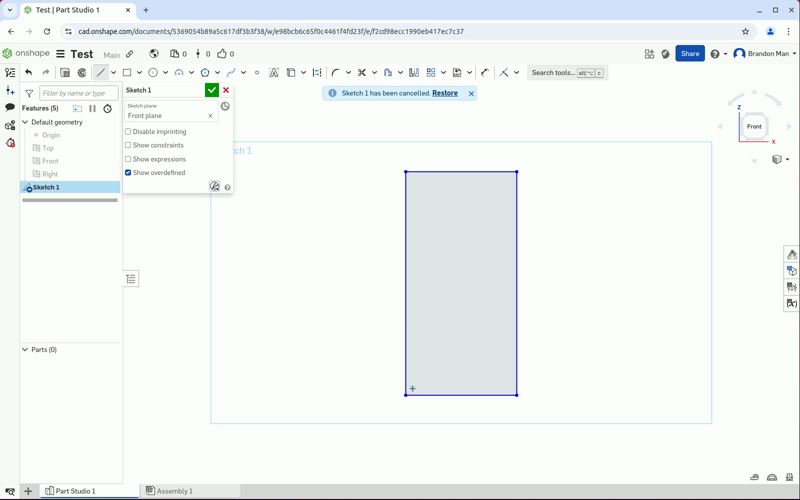
key_down(shift)
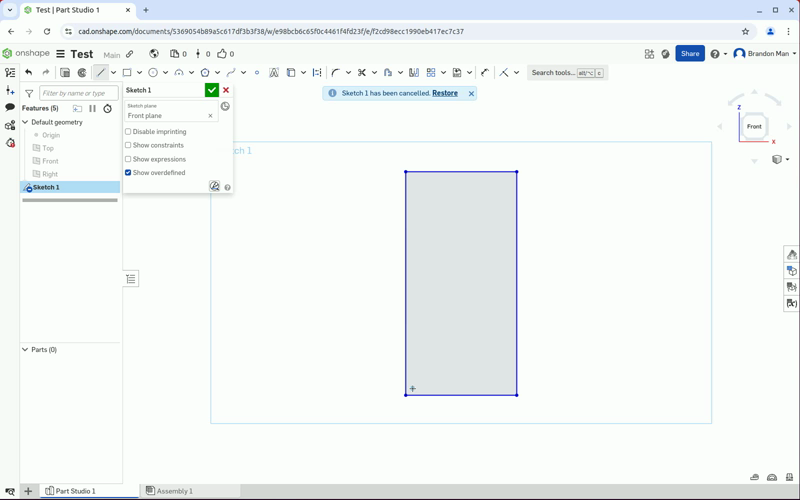
mouse_move(507, 388)
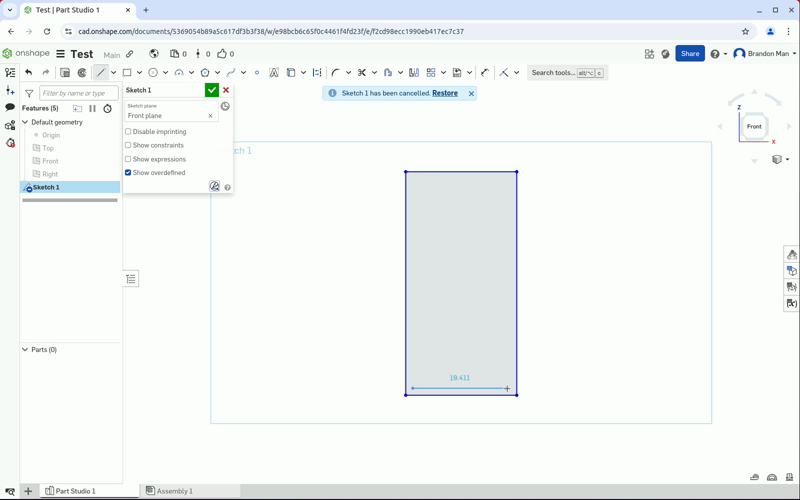
click(507, 388)
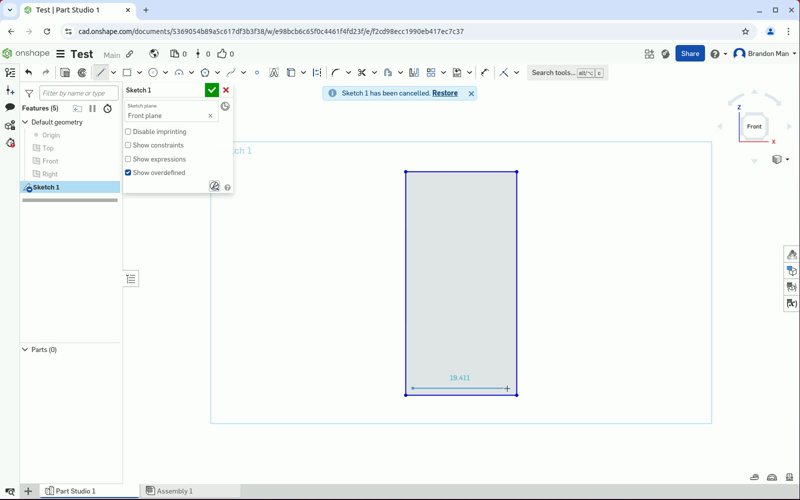
key_up(shift)
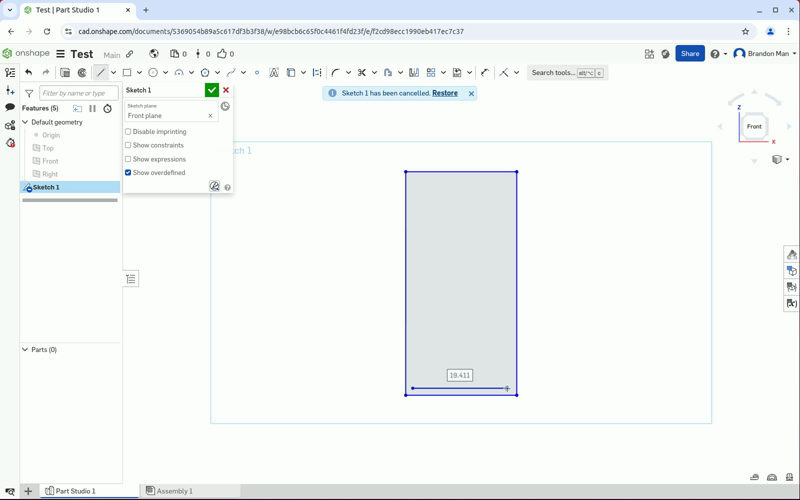
key_down(shift)
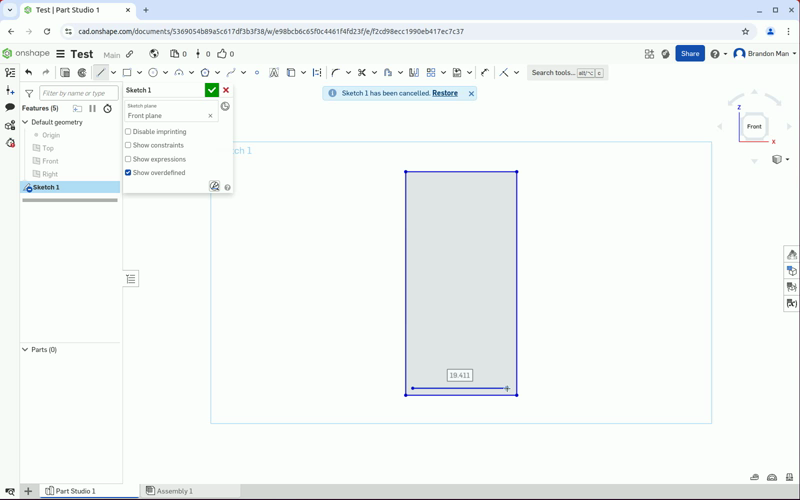
mouse_move(507, 178)
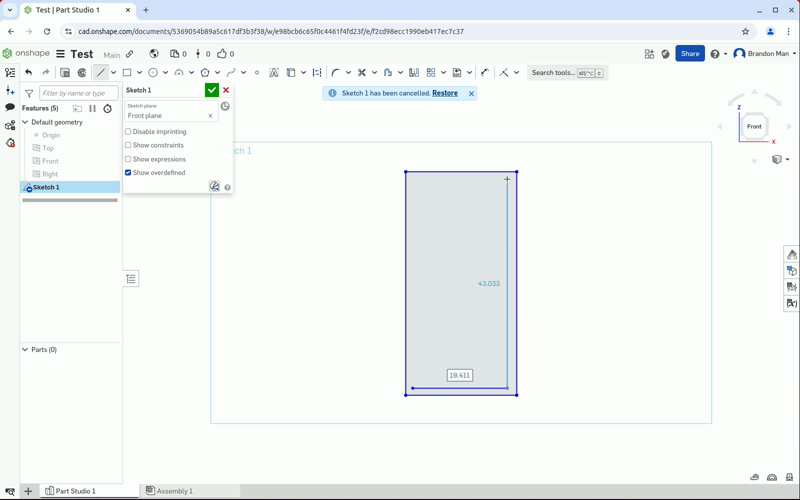
click(507, 178)
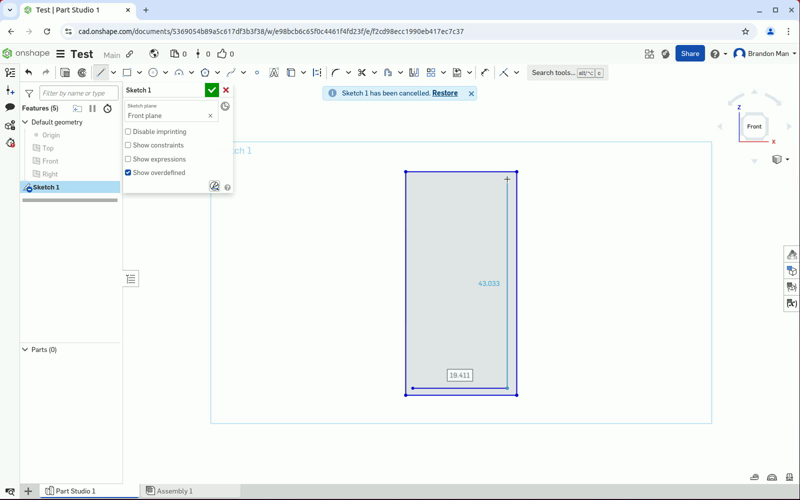
key_up(shift)
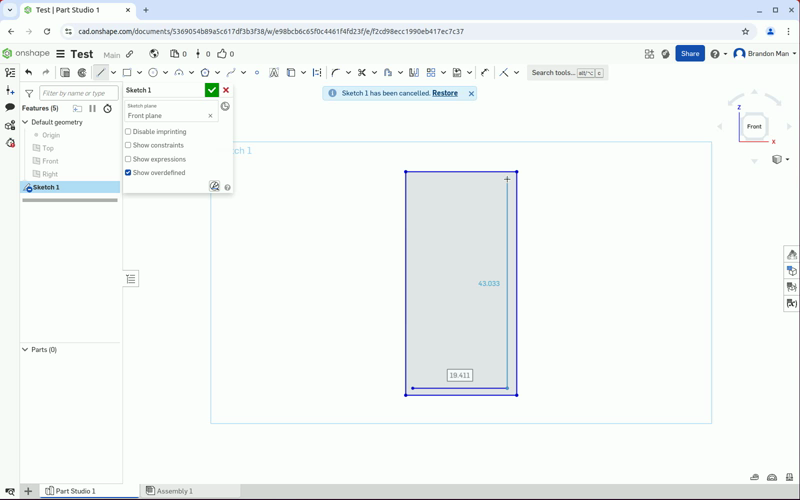
key_down(shift)
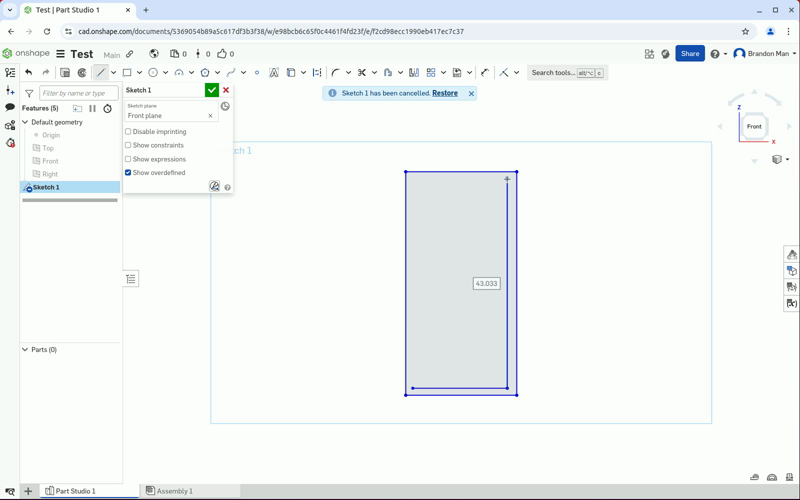
mouse_move(412, 178)
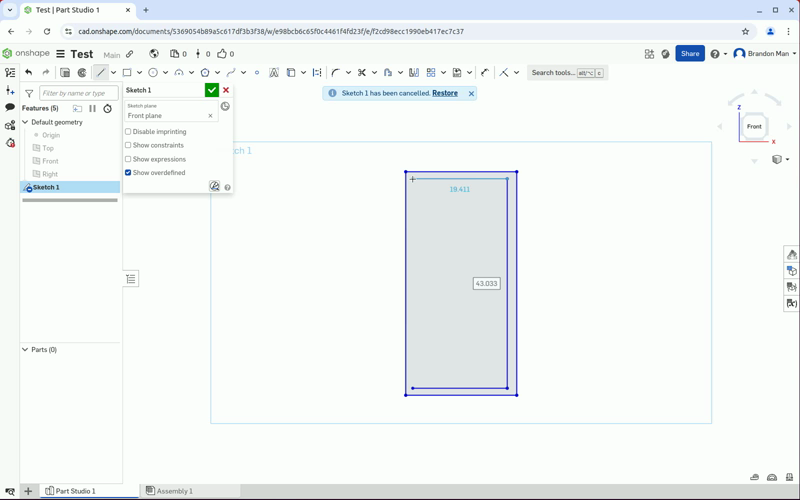
click(412, 178)
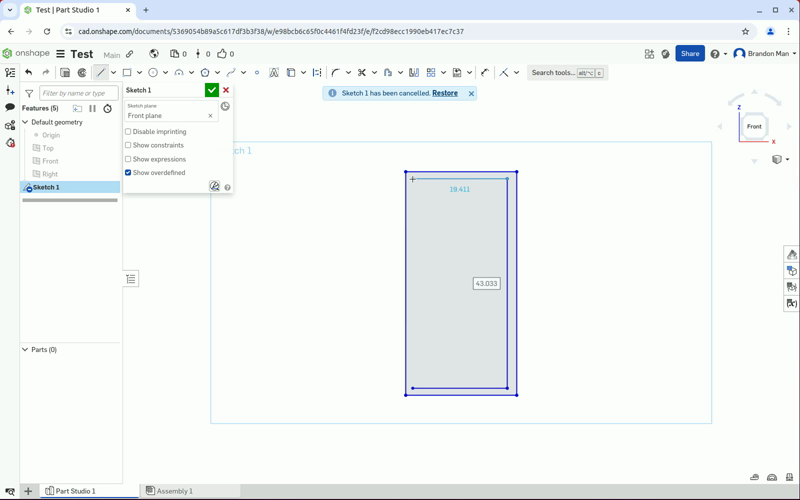
key_up(shift)
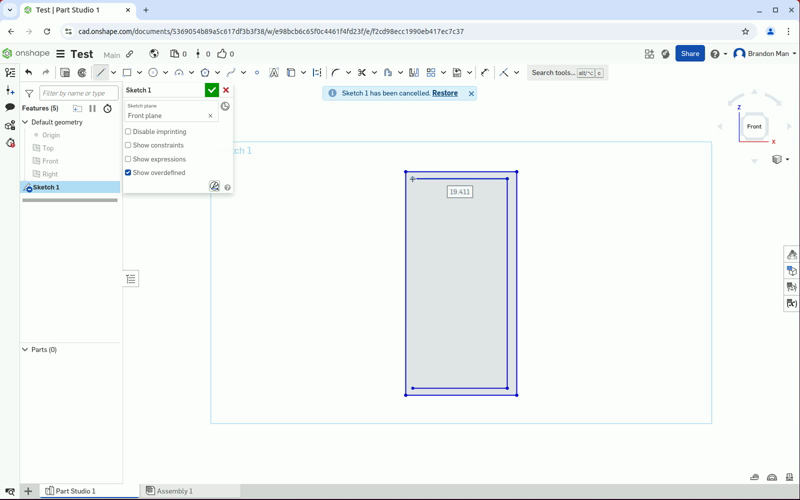
key_down(shift)
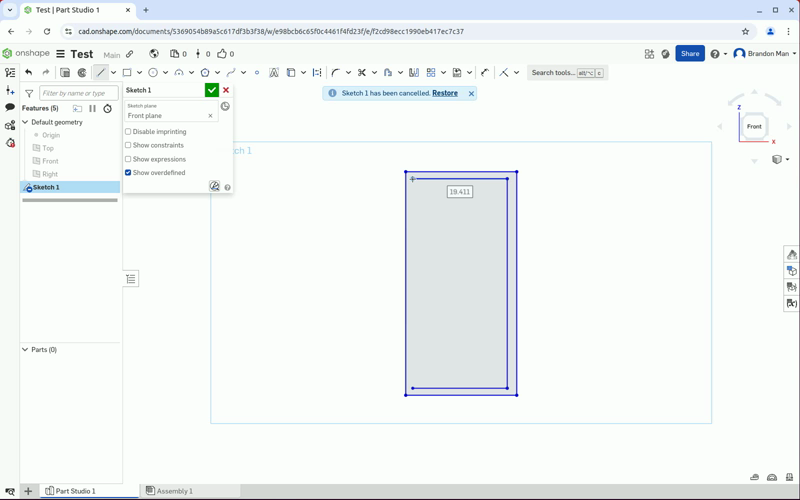
mouse_move(412, 388)
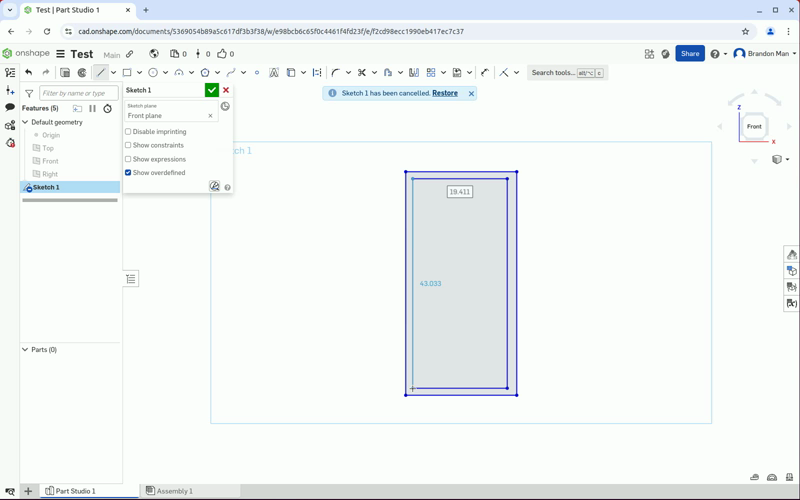
key_up(shift)
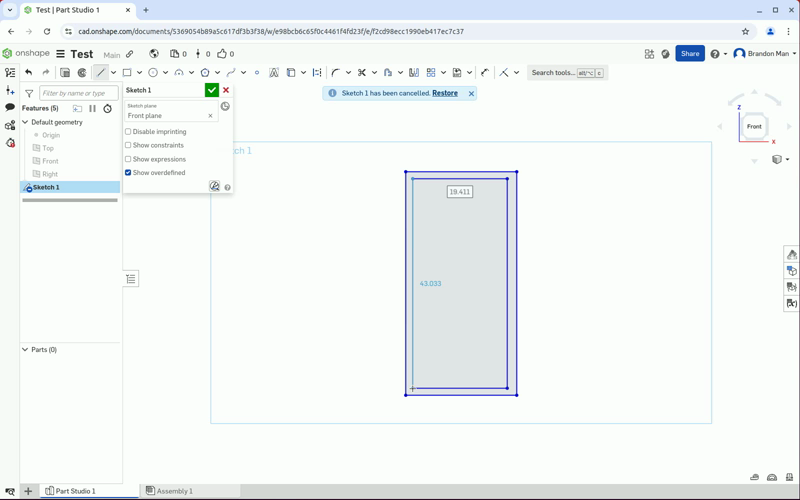
click(412, 388)
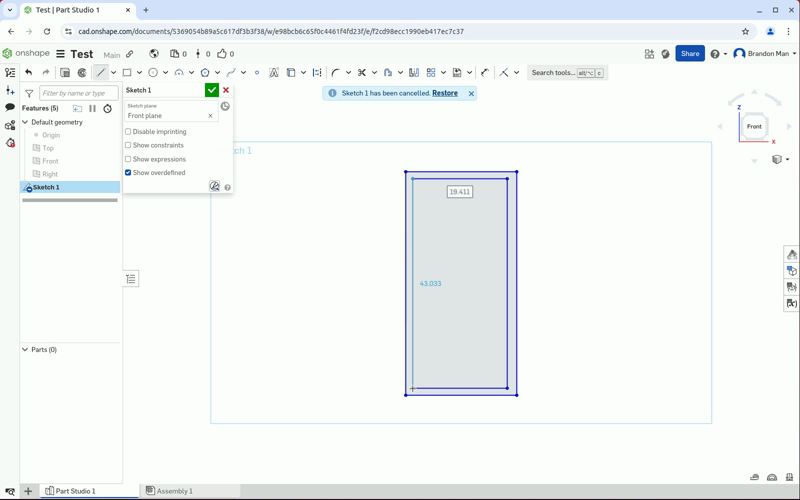
key(esc)
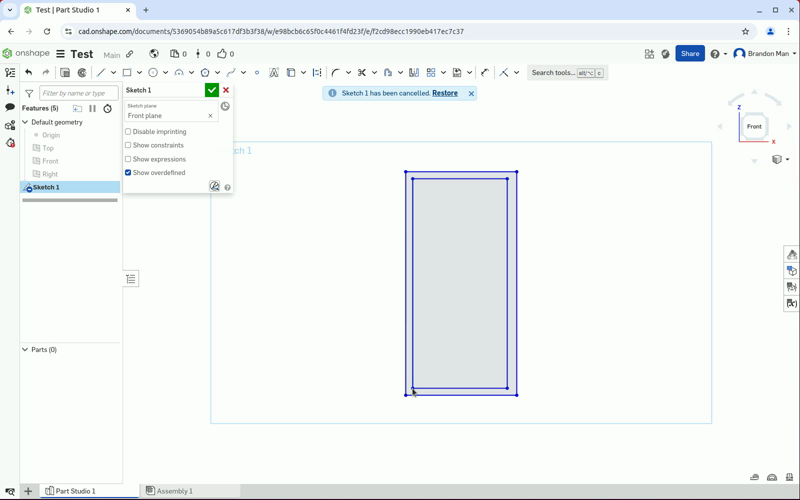
mouse_move(512, 368)
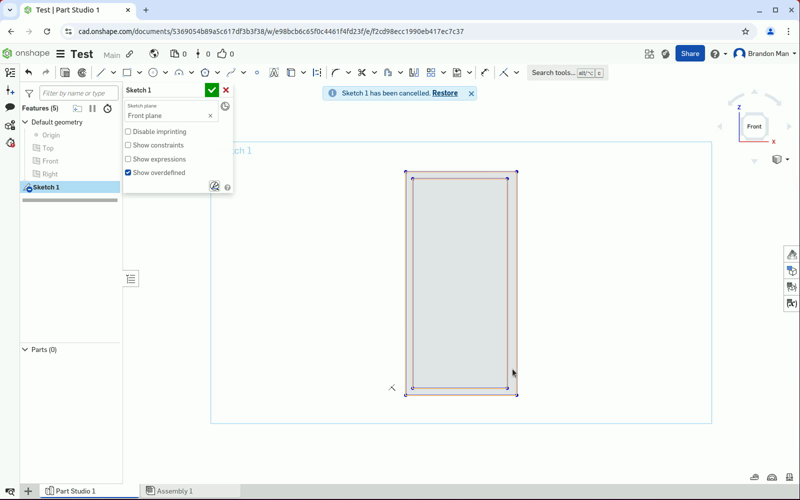
click(512, 368)
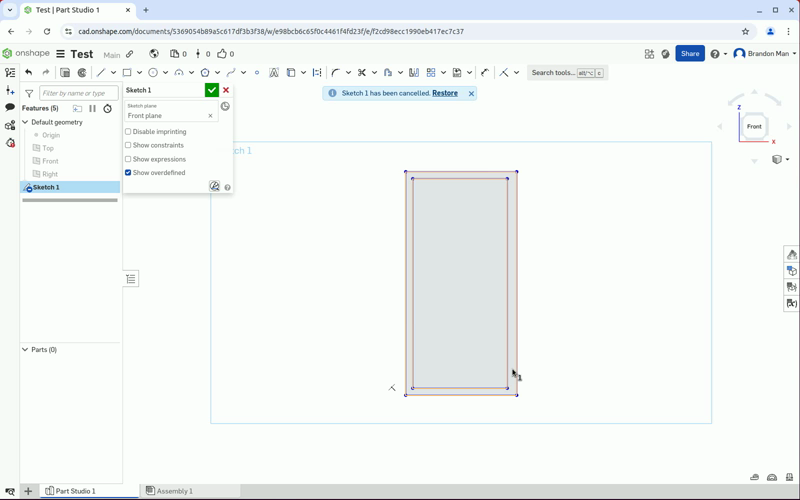
mouse_move(73, 352)
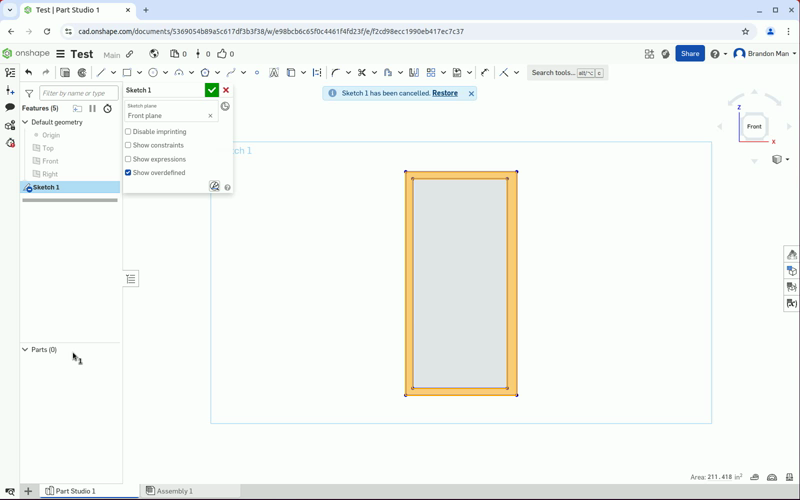
key(shift+y)
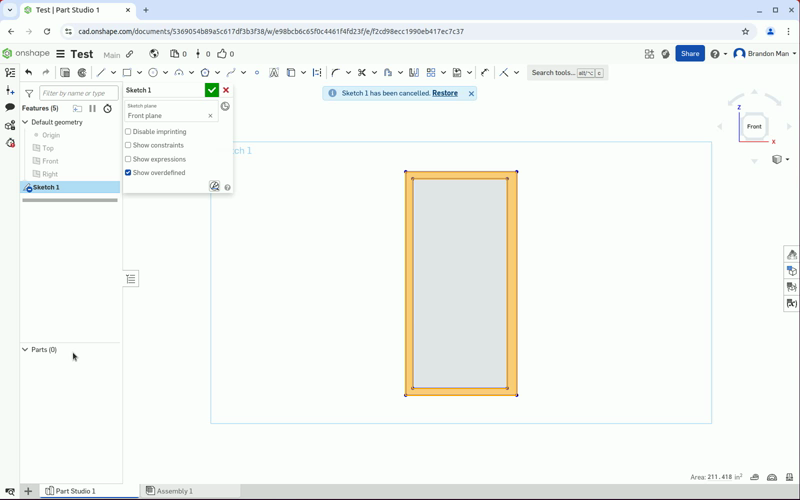
key(shift+e)
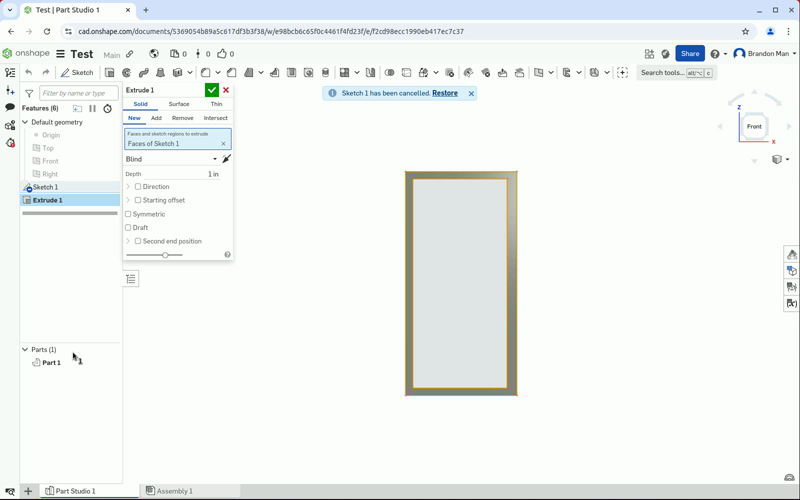
mouse_move(143, 106)
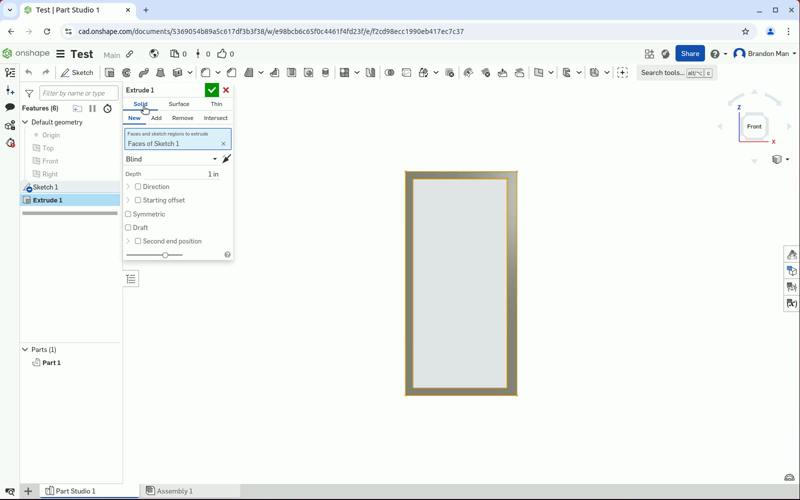
click(143, 106)
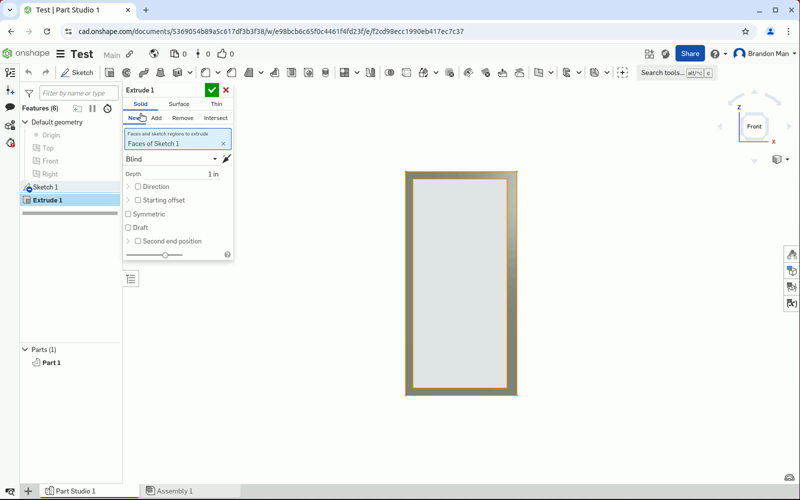
mouse_move(137, 120)
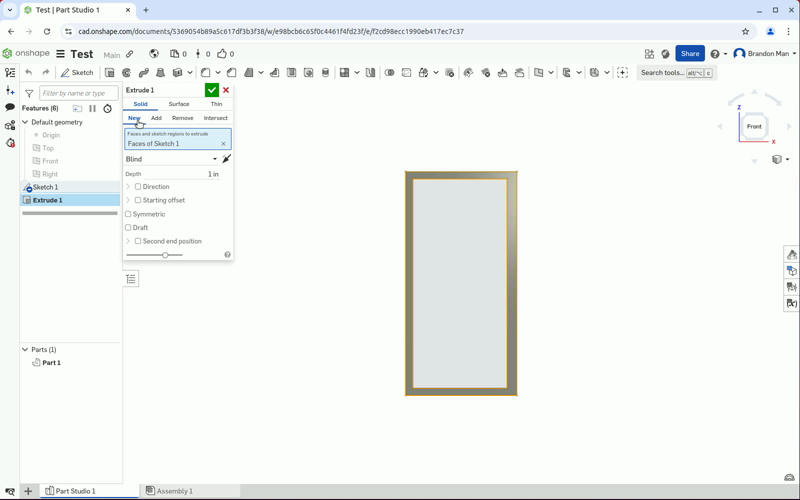
click(137, 120)
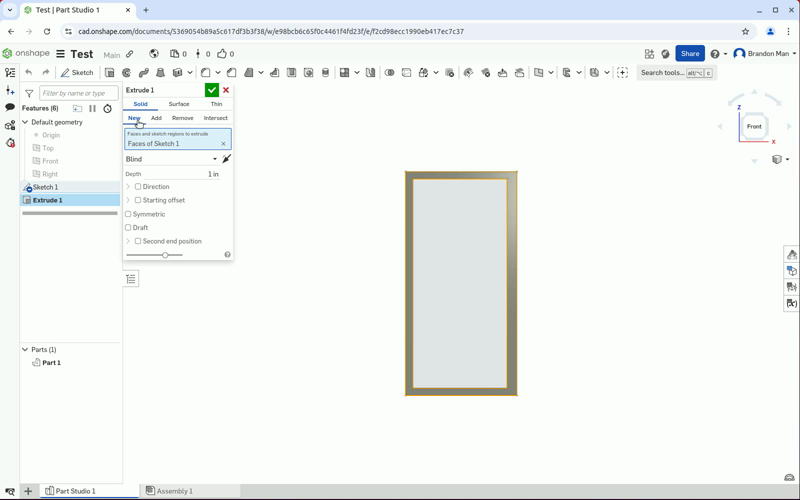
key(tab, 4)
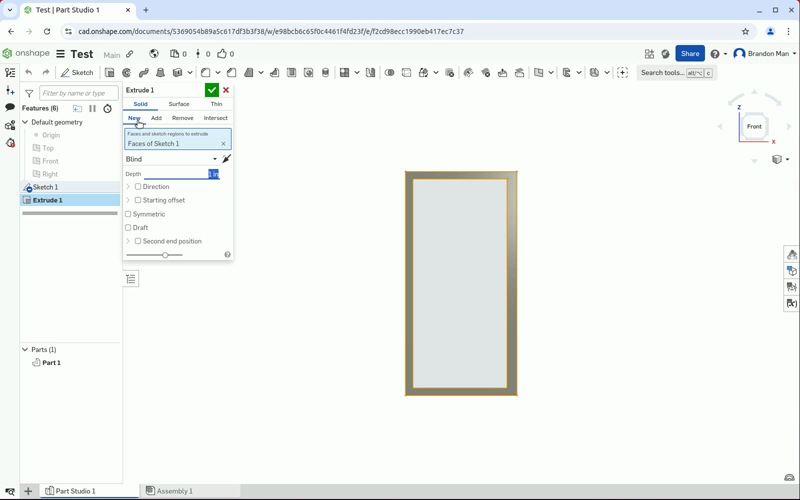
text(8.666)
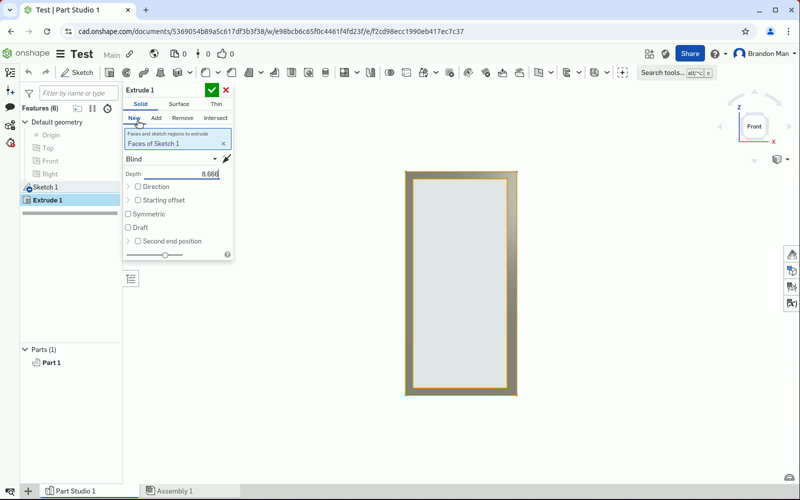
key(tab, 3)
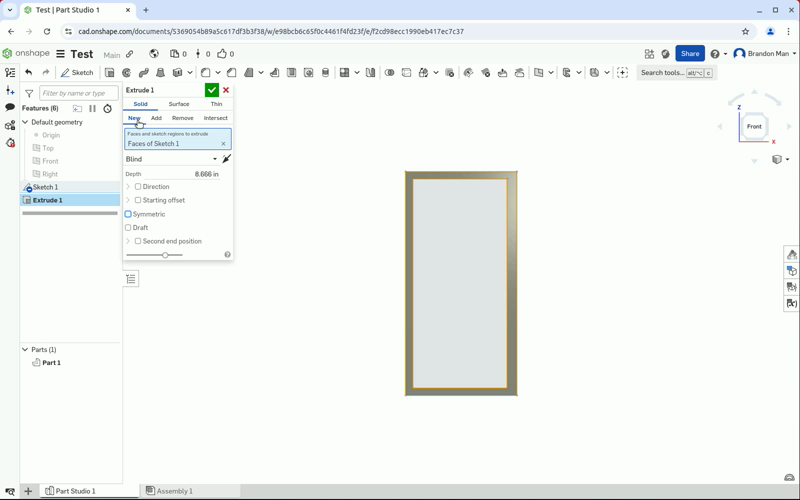
key(space)
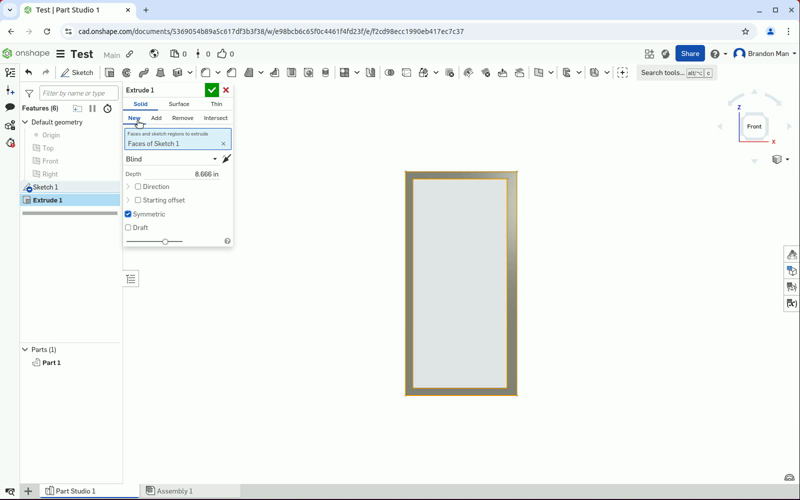
key(enter)
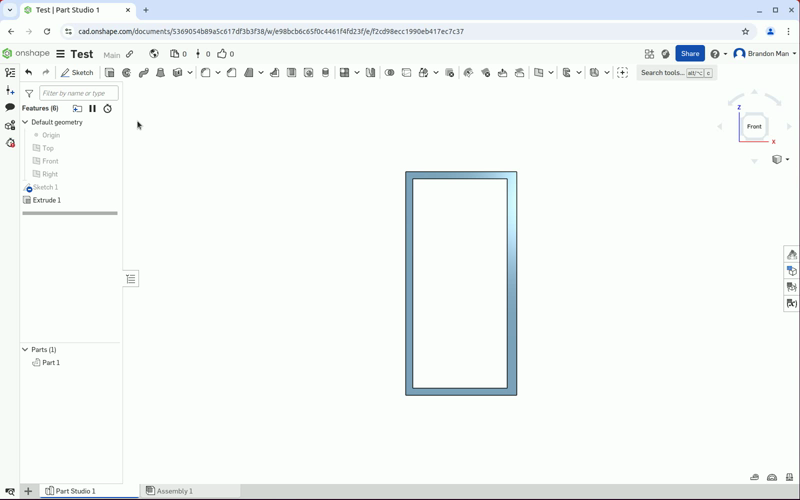
key(shift+h)
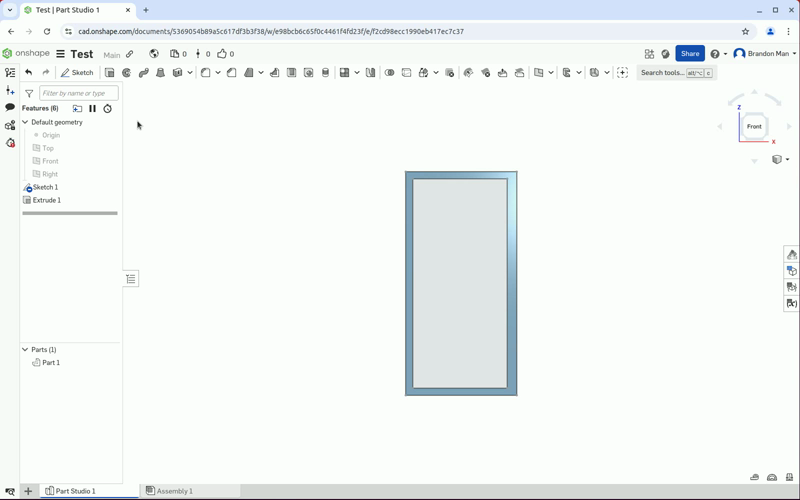
key(shift+h)
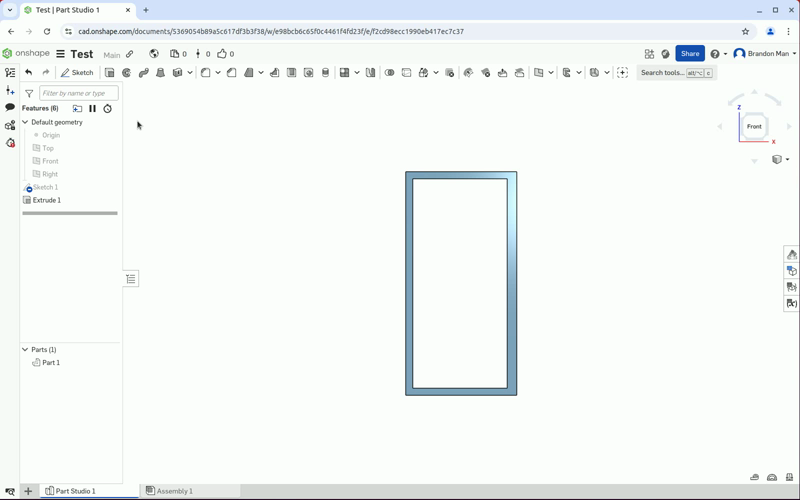
mouse_move(73, 189)
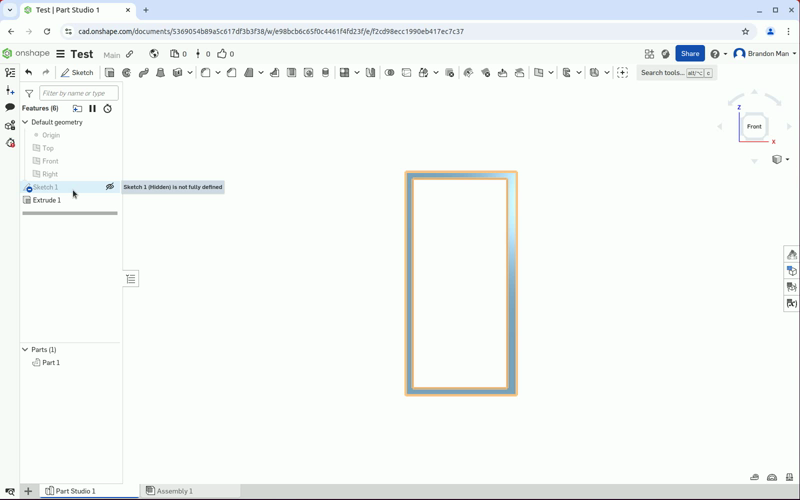
click(73, 189)
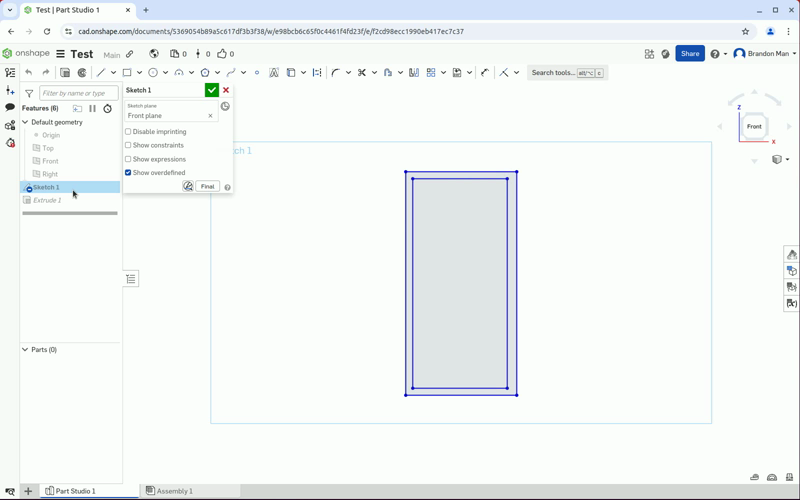
mouse_move(229, 92)
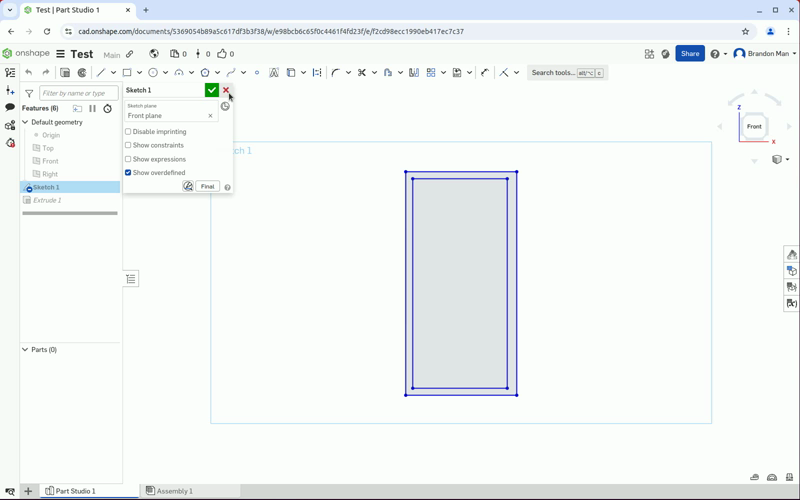
click(229, 92)
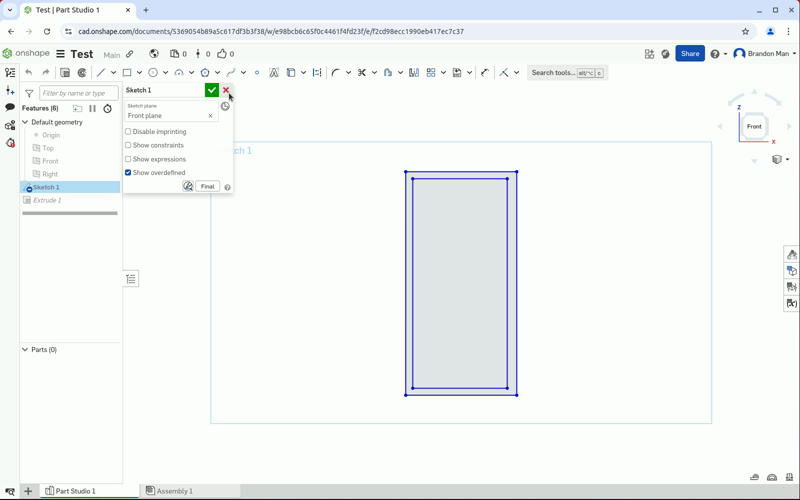
key(shift+s)
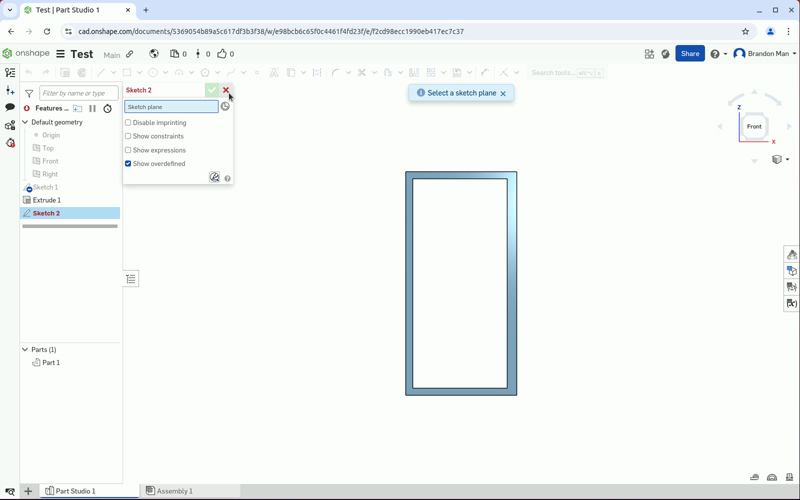
mouse_move(73, 163)
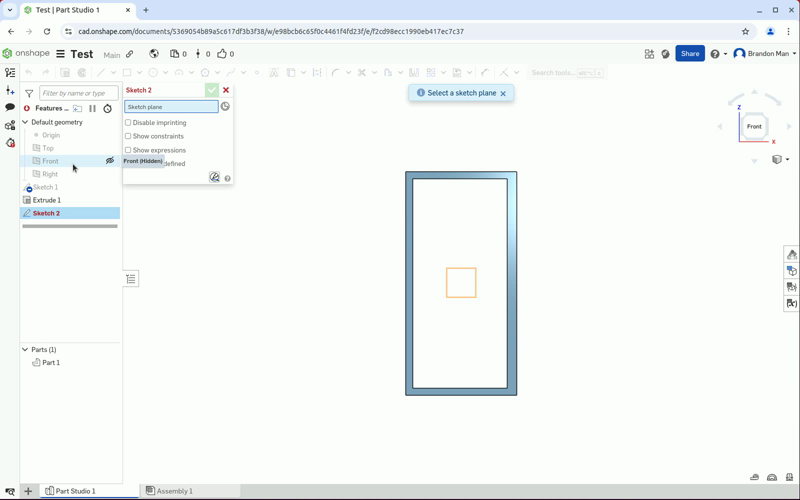
click(73, 163)
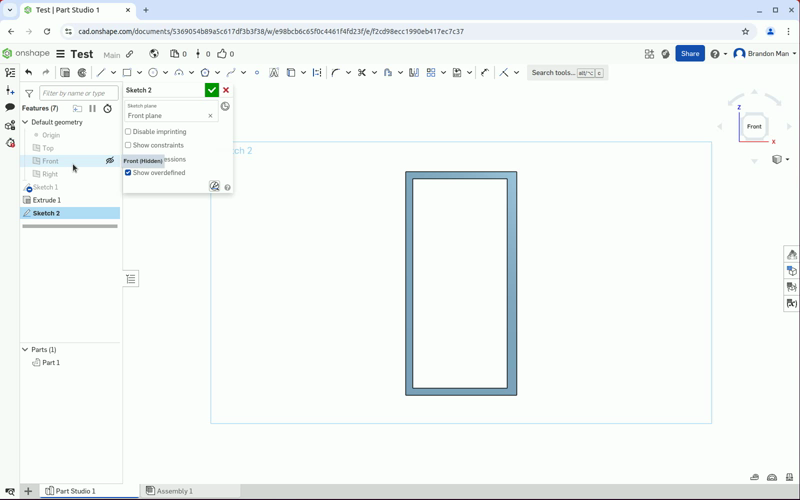
mouse_move(73, 352)
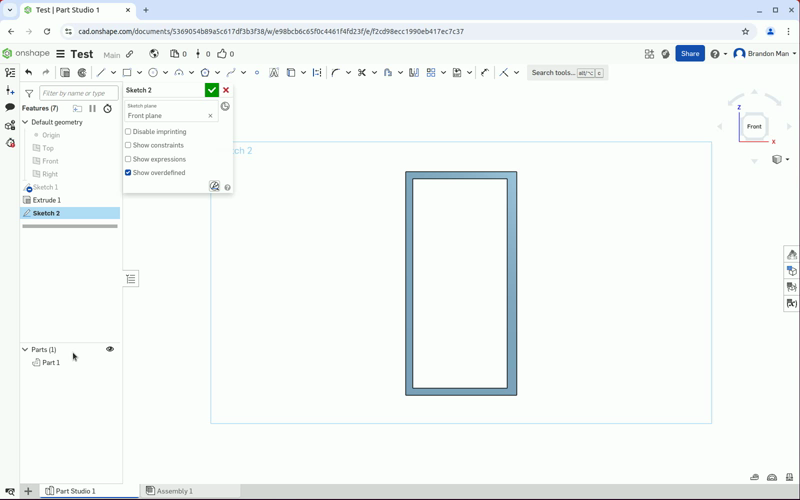
key(y)
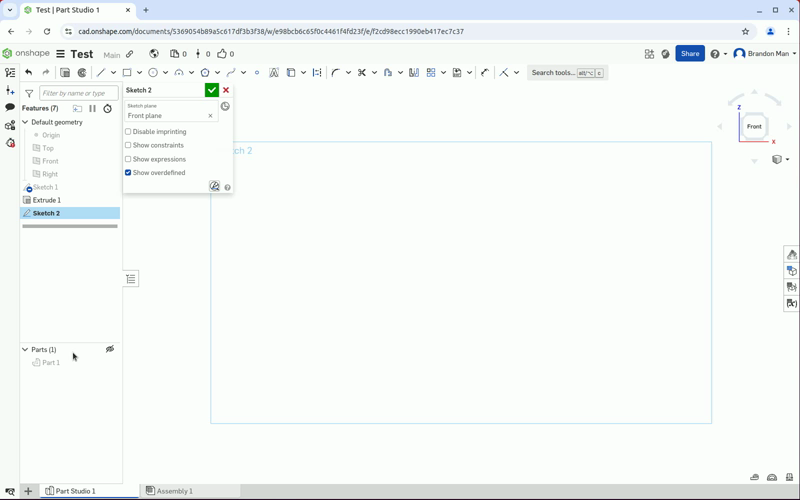
key(l)
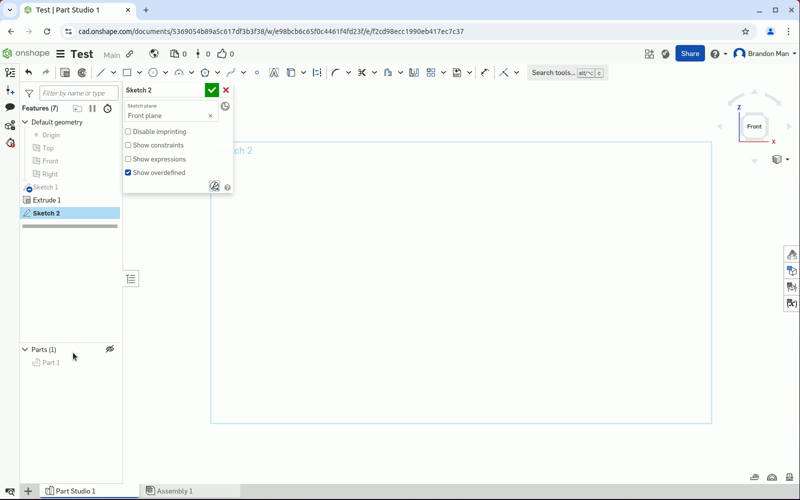
key_down(shift)
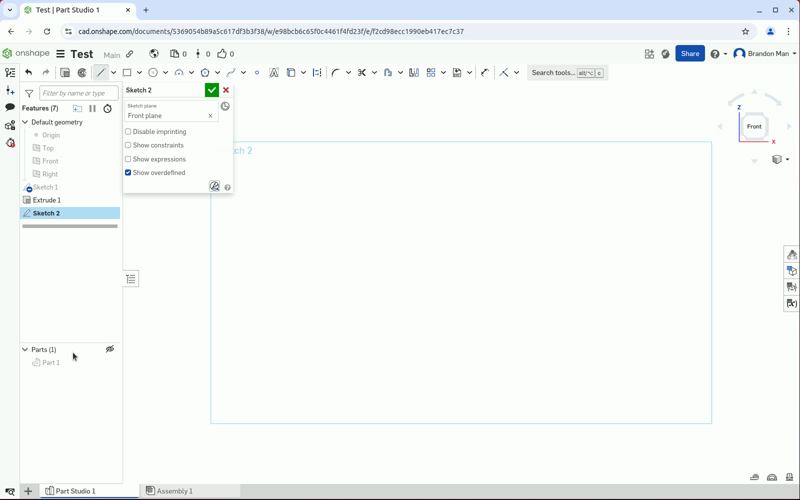
mouse_move(413, 387)
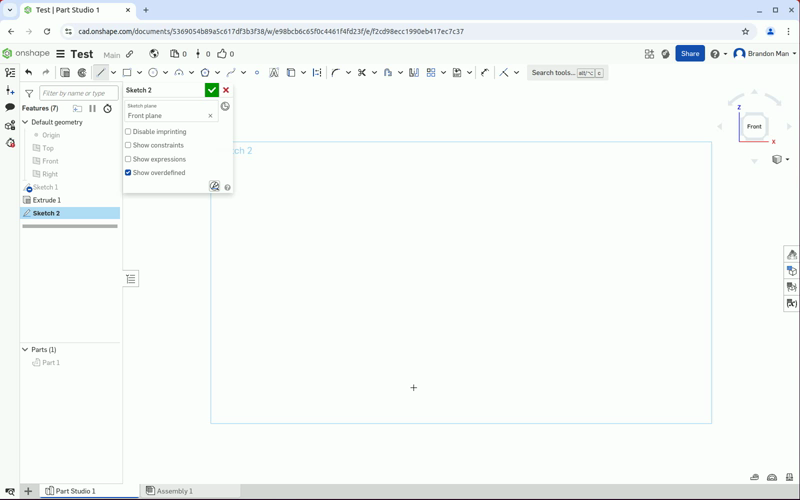
click(413, 387)
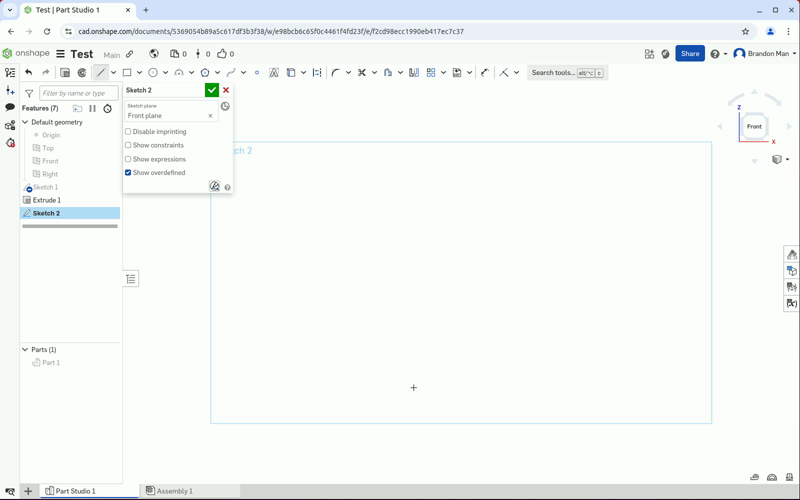
key_up(shift)
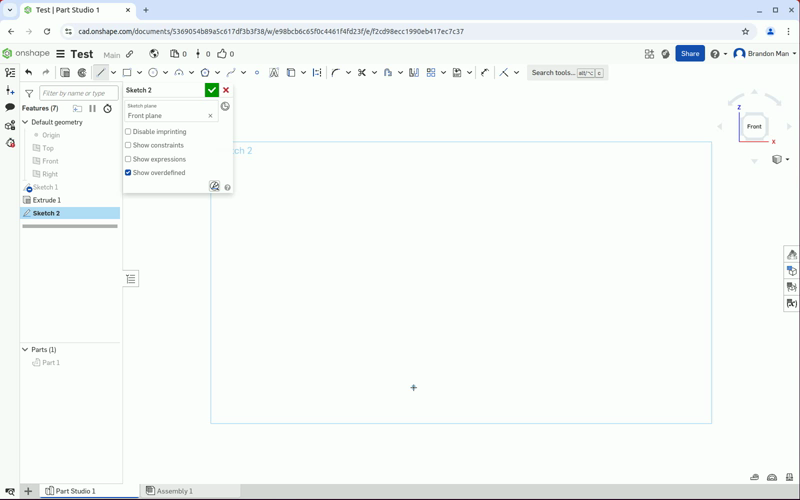
key_down(shift)
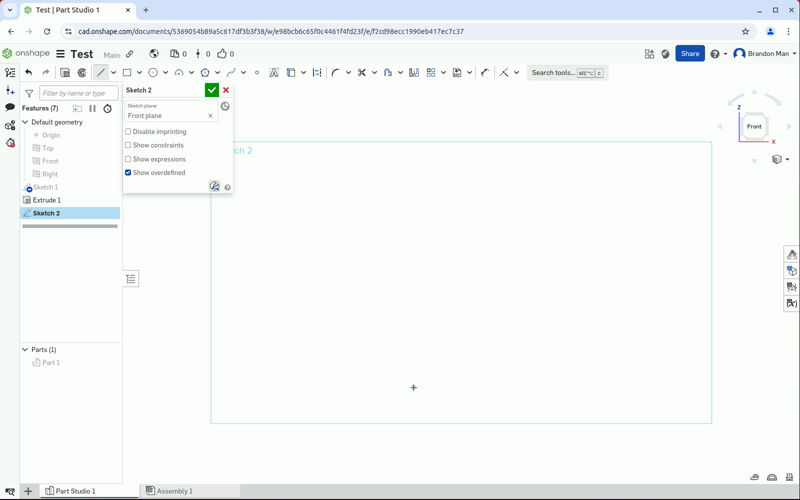
mouse_move(507, 387)
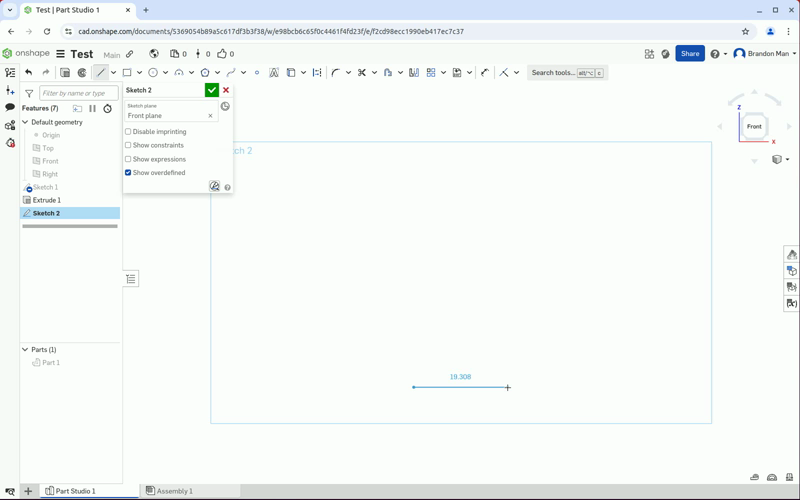
click(507, 387)
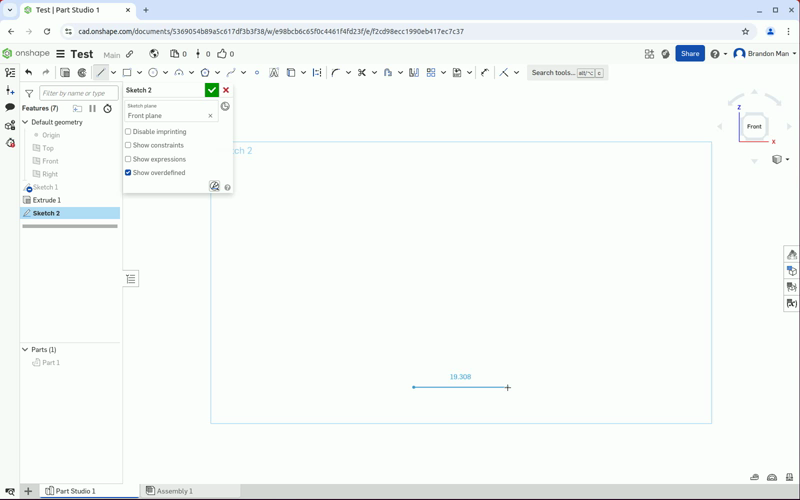
key_up(shift)
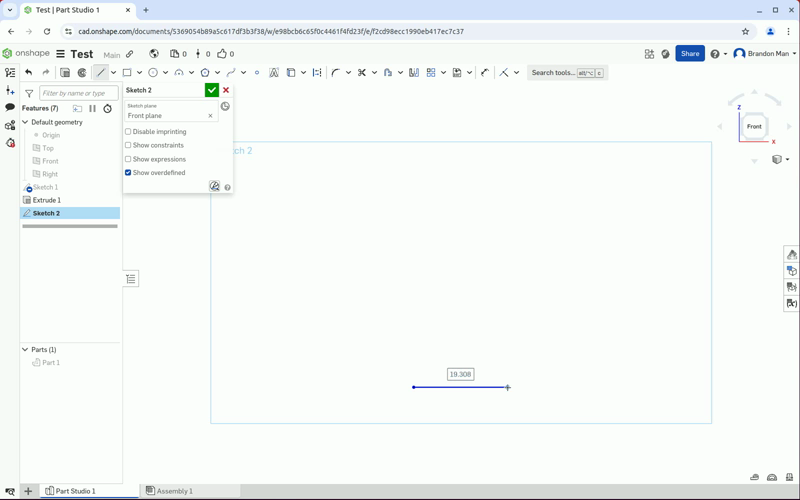
key_down(shift)
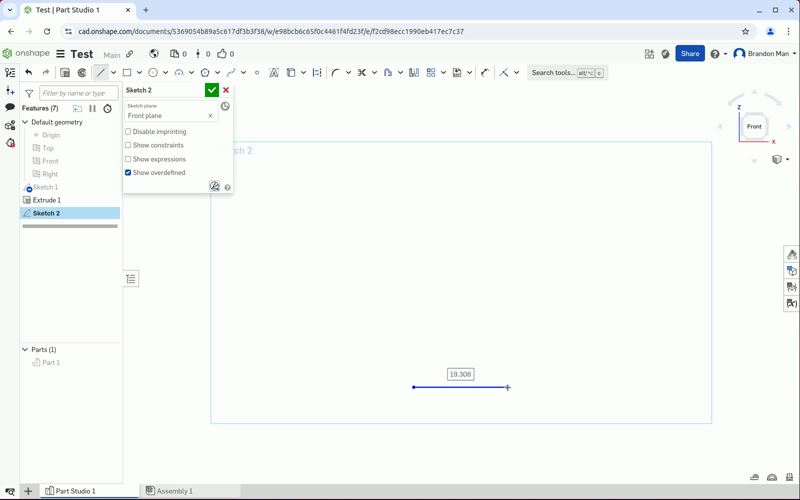
mouse_move(507, 179)
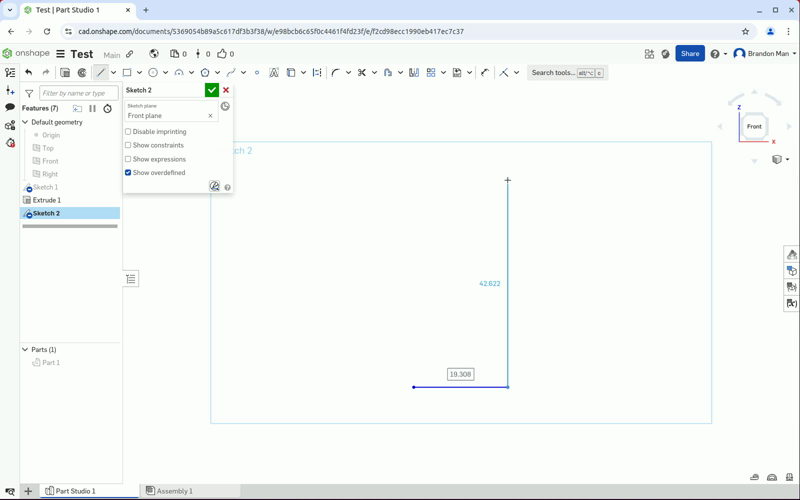
click(507, 179)
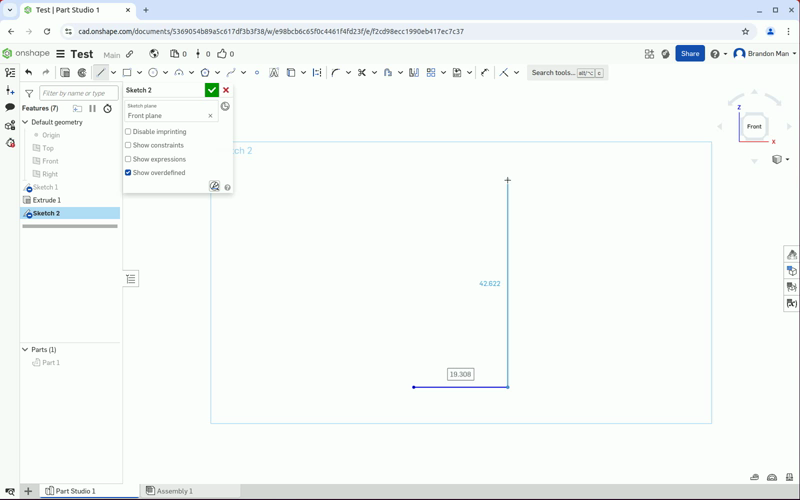
key_up(shift)
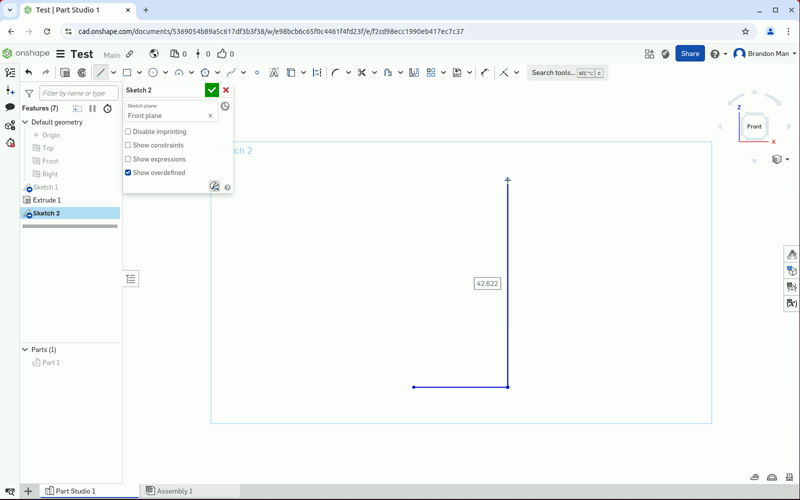
key_down(shift)
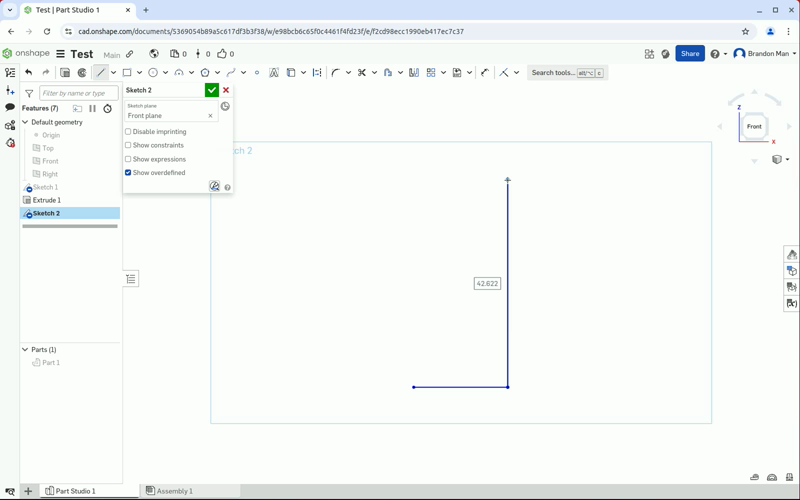
mouse_move(413, 179)
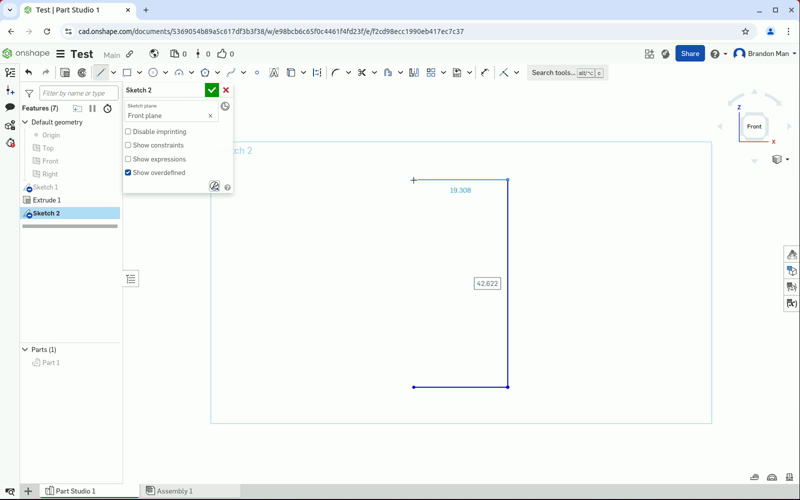
click(413, 179)
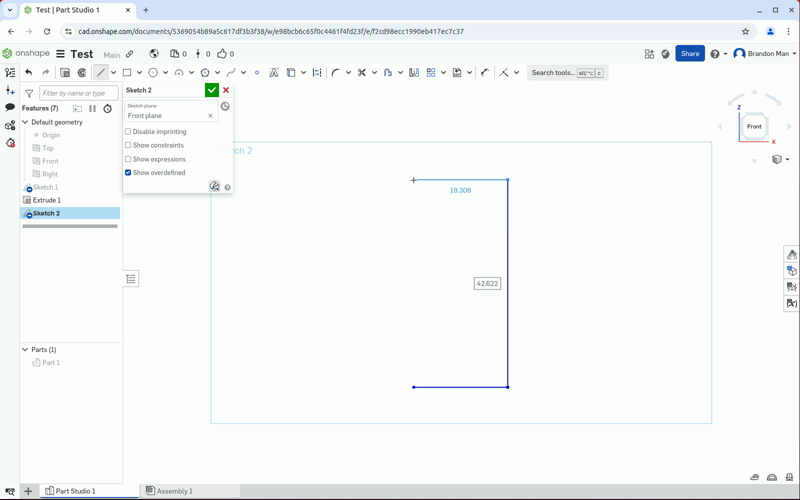
key_up(shift)
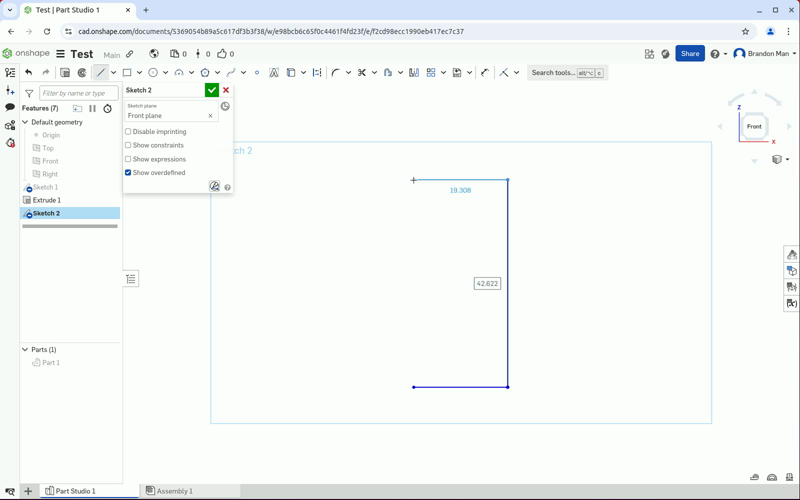
key_down(shift)
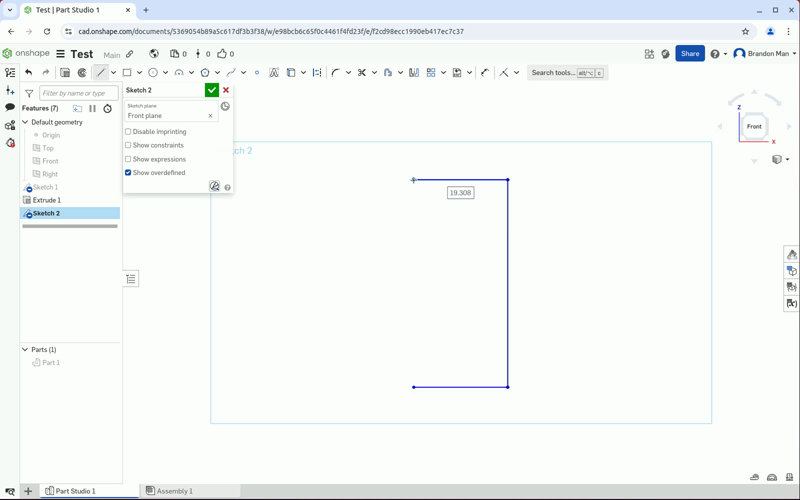
mouse_move(413, 387)
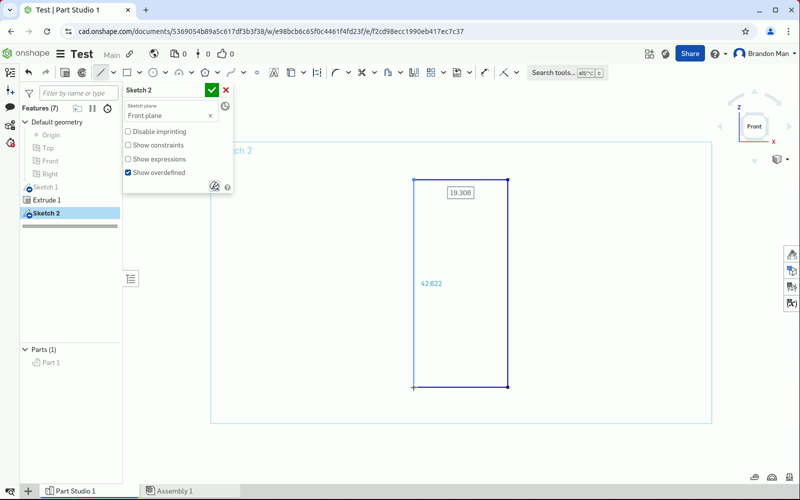
key_up(shift)
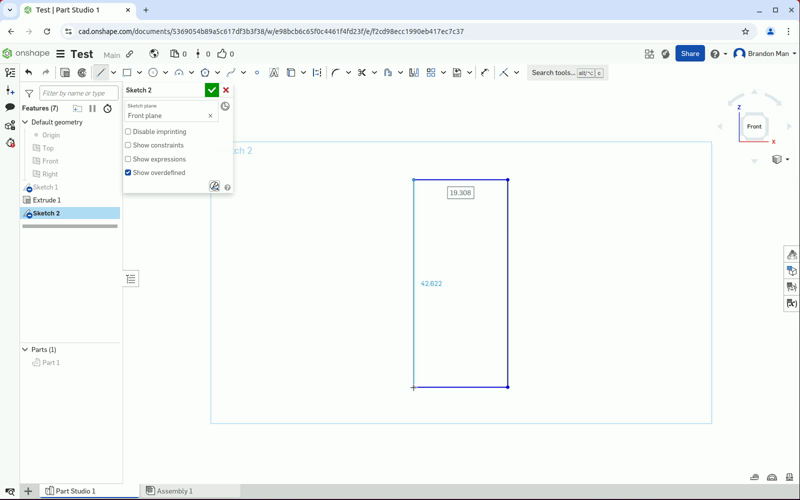
click(413, 387)
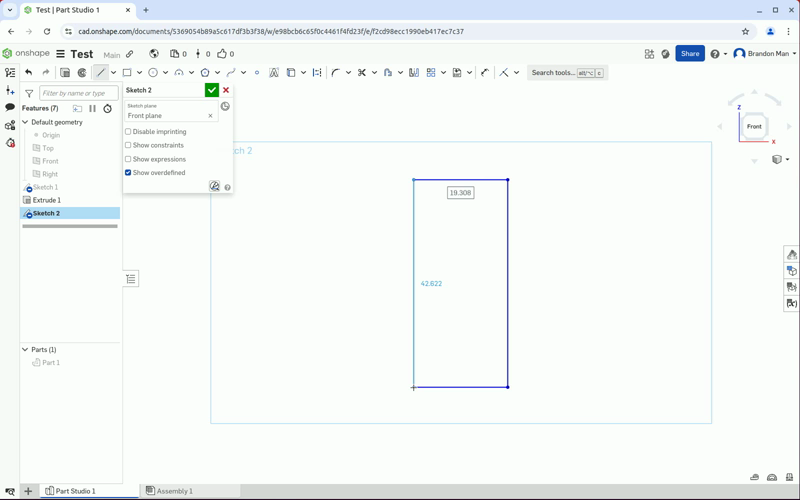
key(esc)
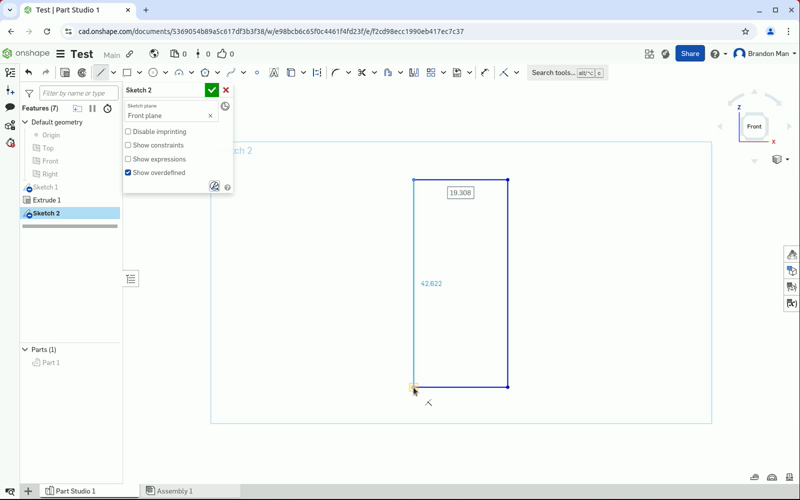
mouse_move(447, 262)
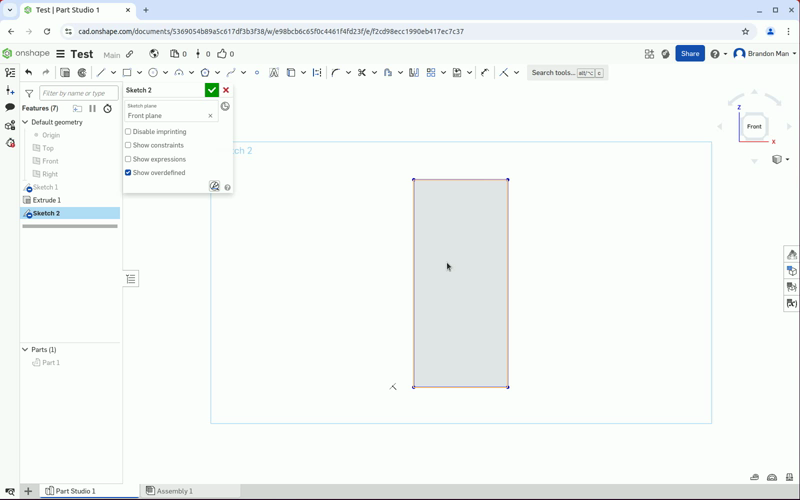
click(447, 262)
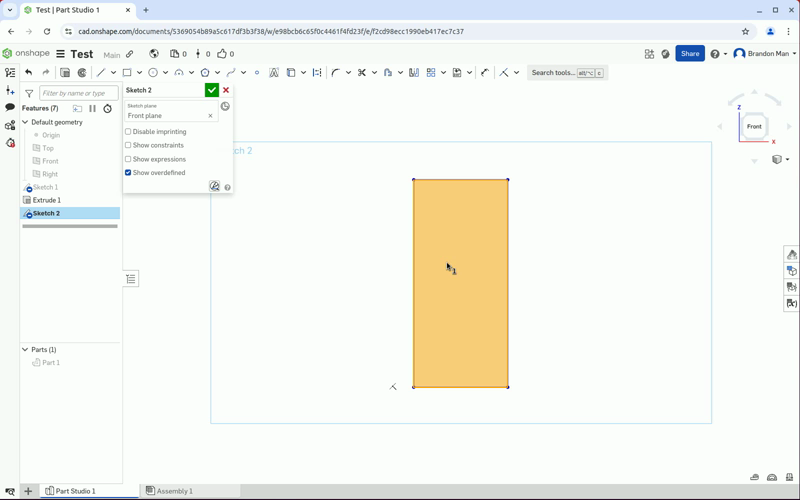
mouse_move(73, 352)
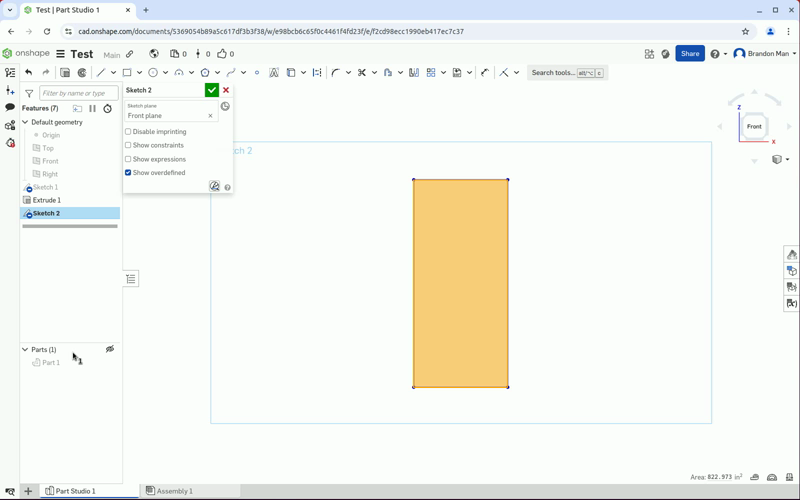
key(shift+y)
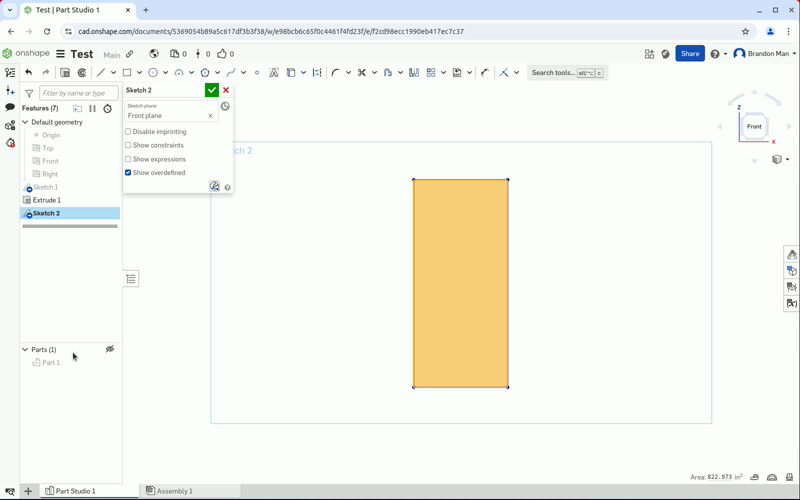
key(shift+e)
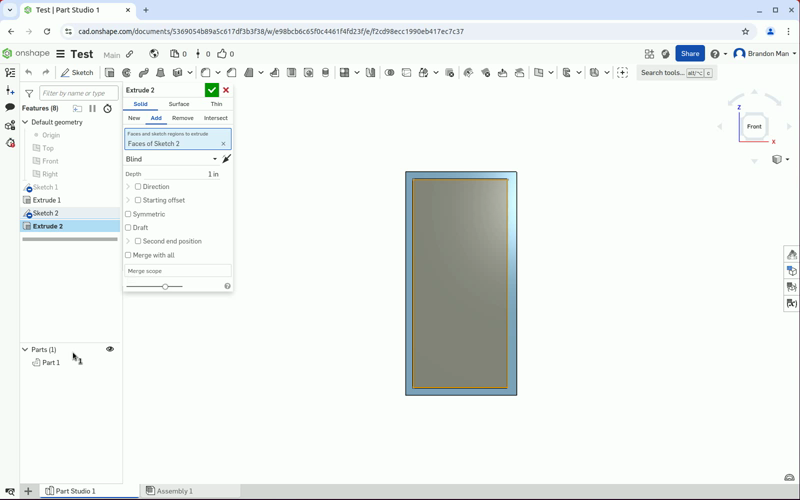
mouse_move(143, 106)
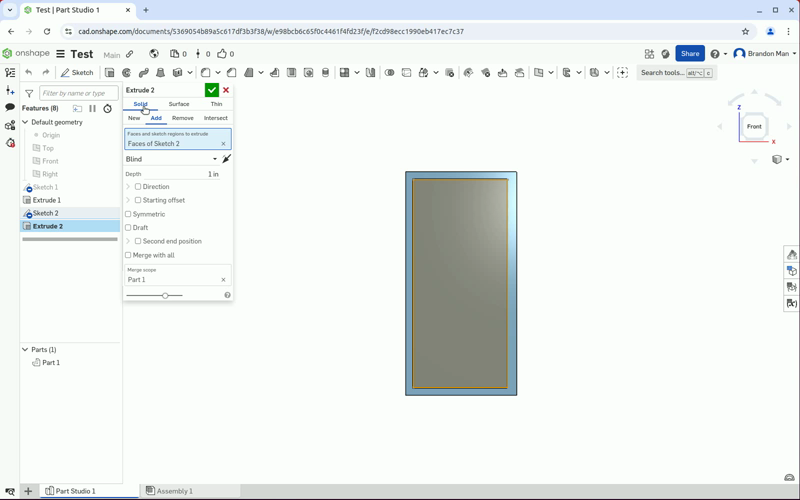
click(143, 106)
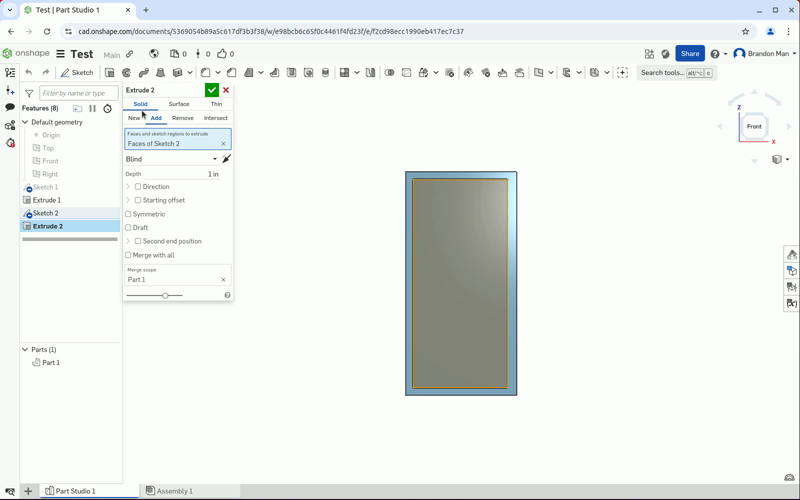
mouse_move(137, 120)
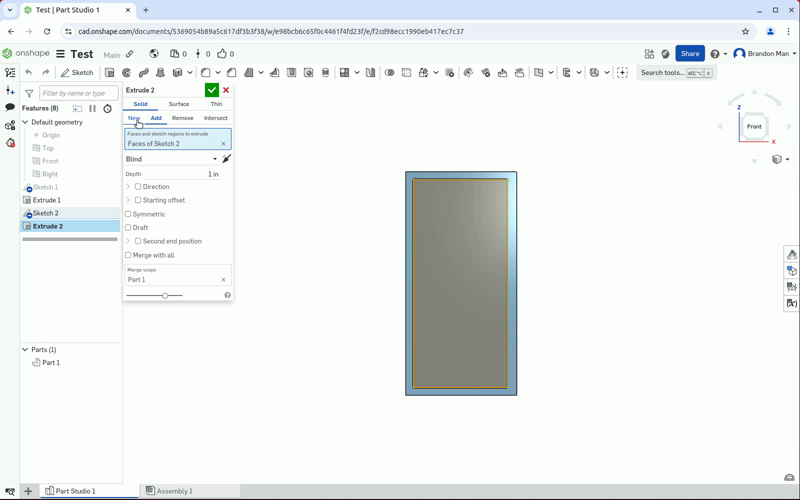
click(137, 120)
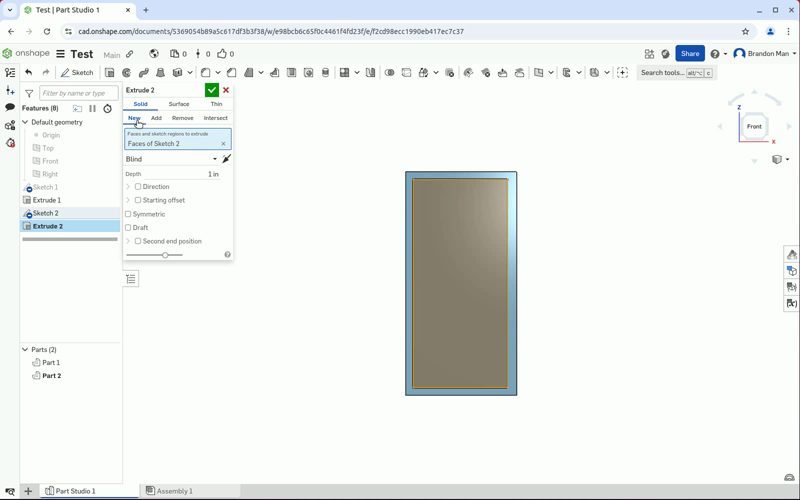
key(tab, 4)
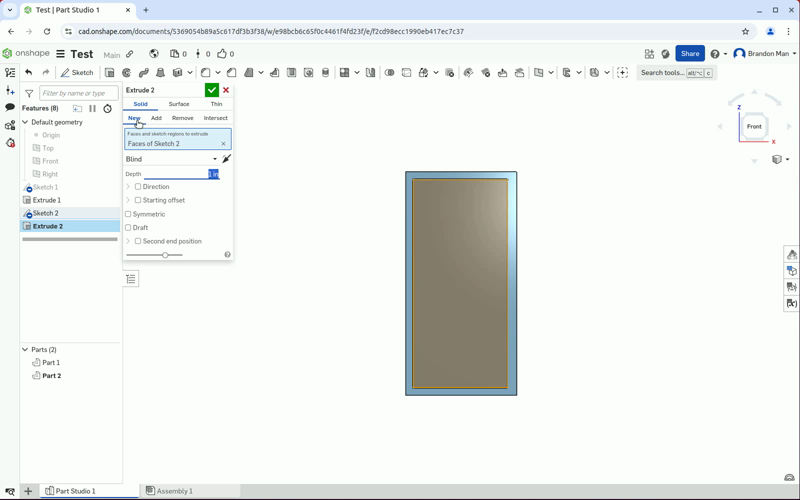
text(1.444)
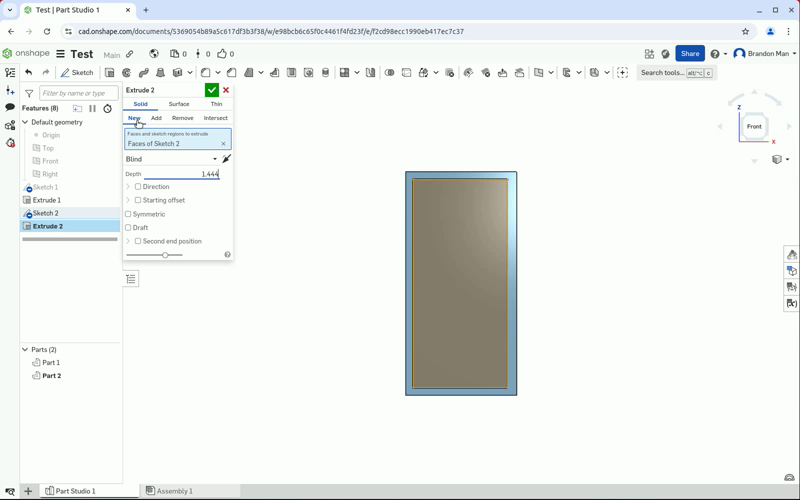
key(tab, 3)
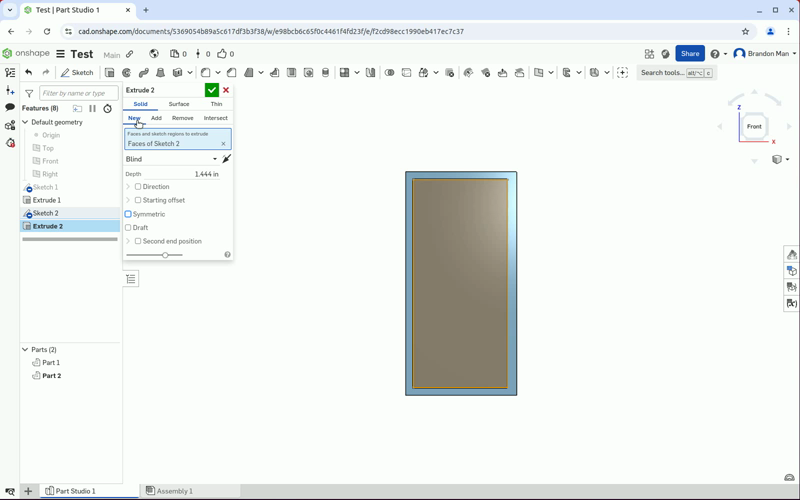
key(space)
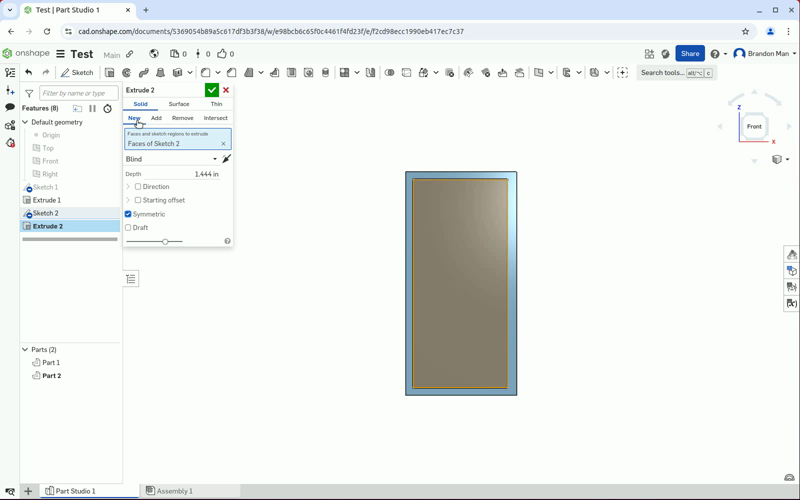
key(enter)
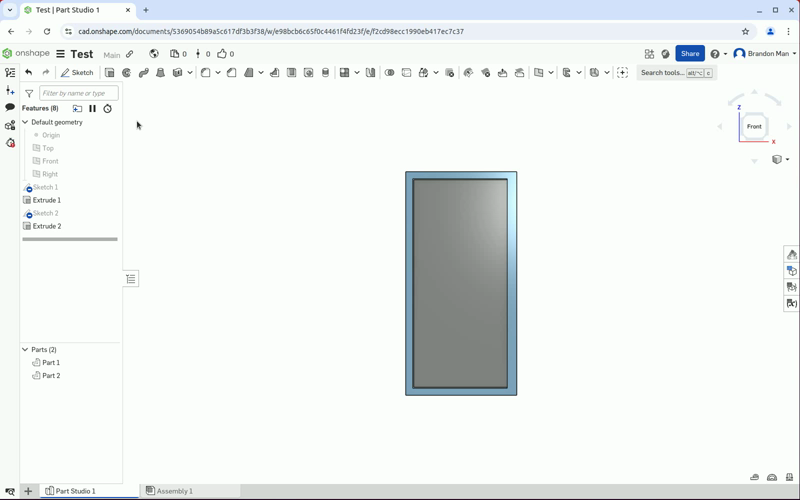
key(shift+h)
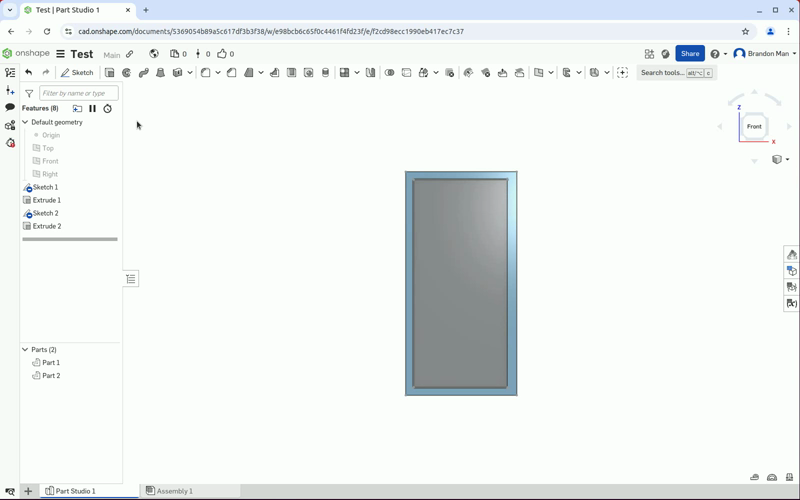
key(shift+h)
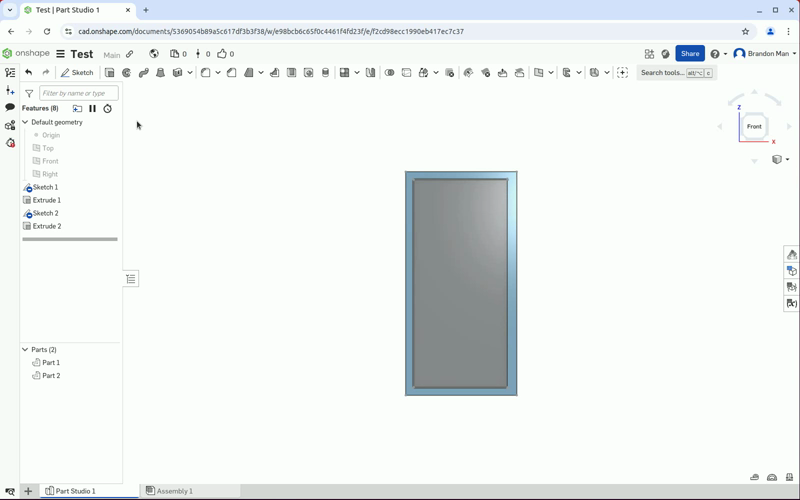
key(shift+7)
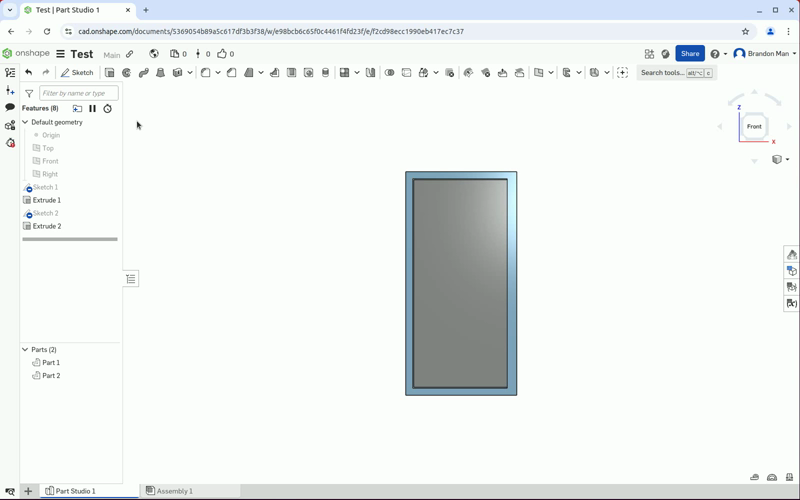
key(left, 2)
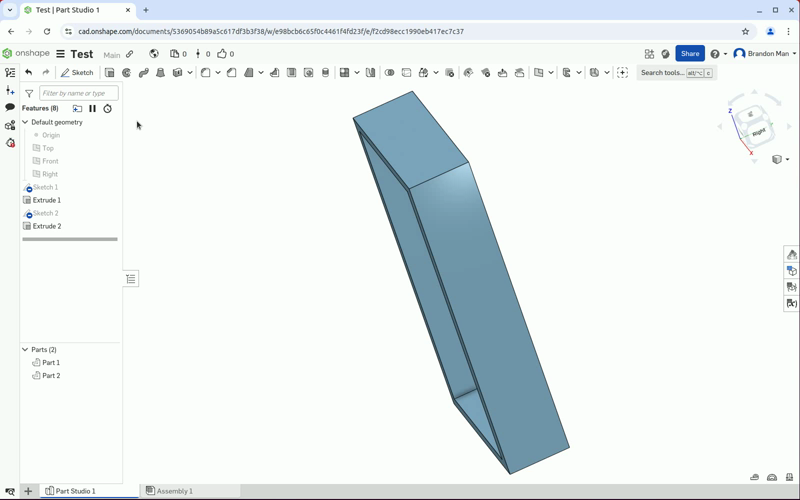
key(down, 2)
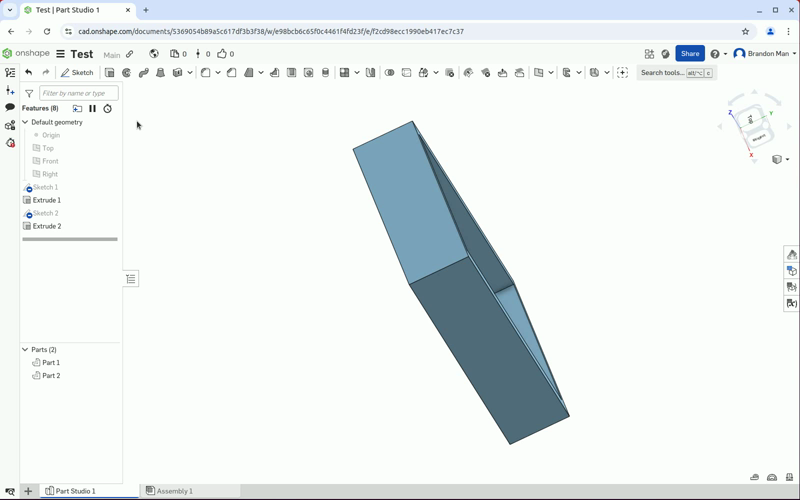
key(up, 2)
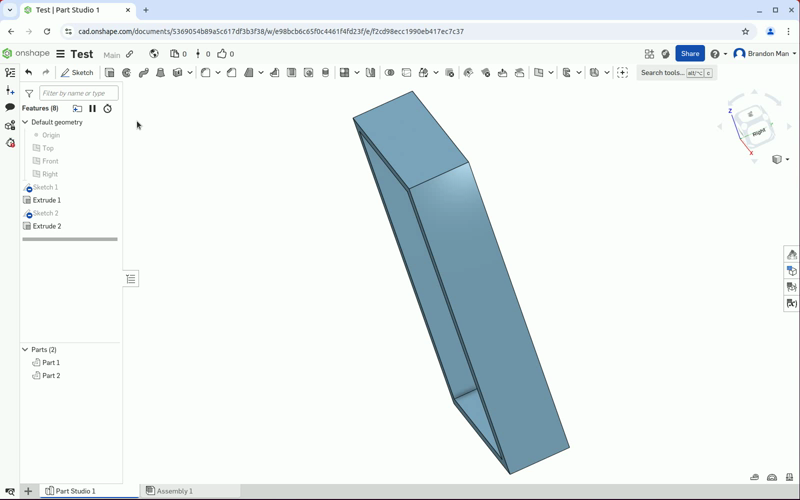
key(right, 2)
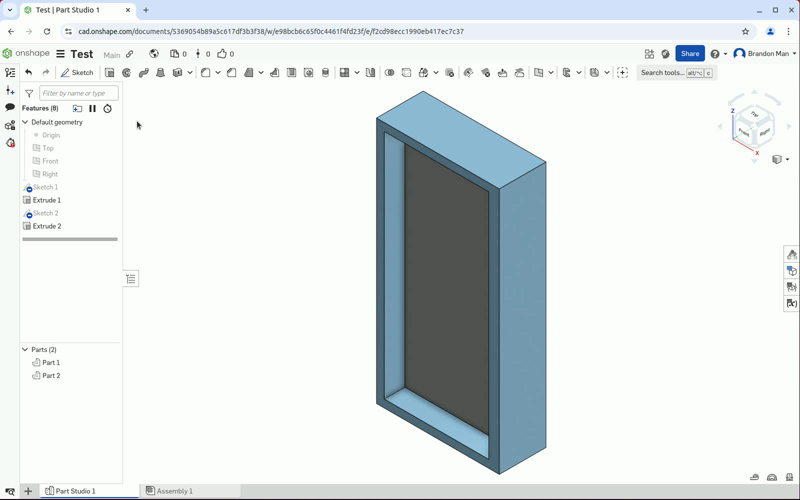
mouse_move(73, 189)
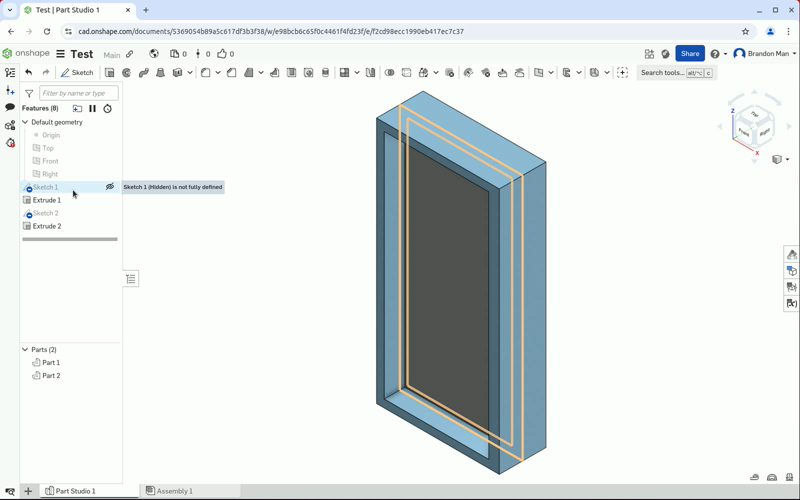
click(73, 189)